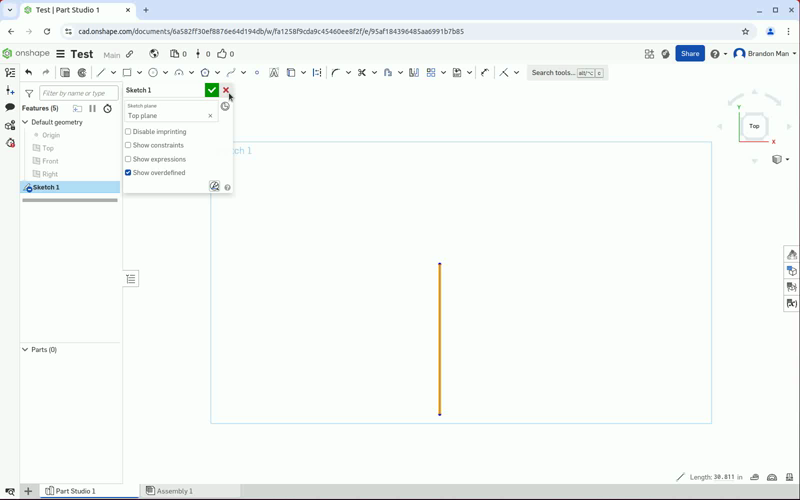
key(shift+h)
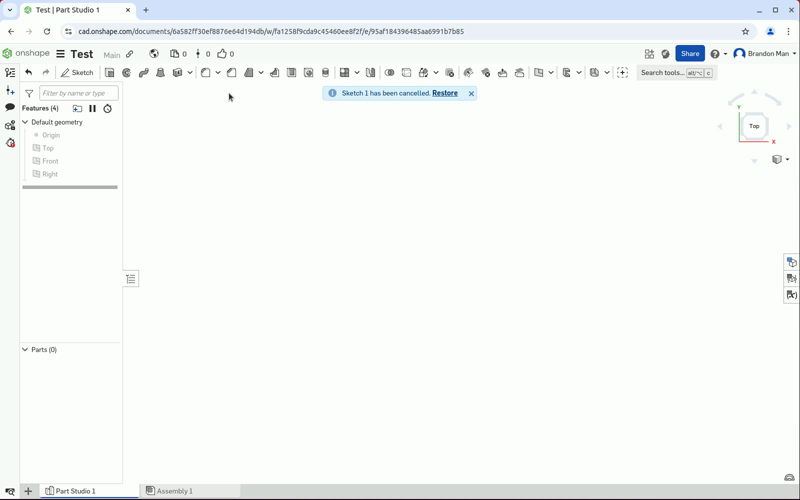
mouse_move(73, 352)
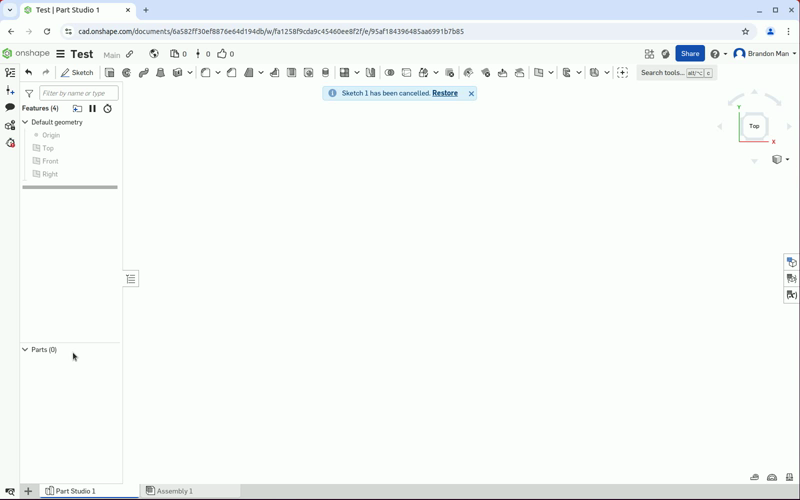
key(y)
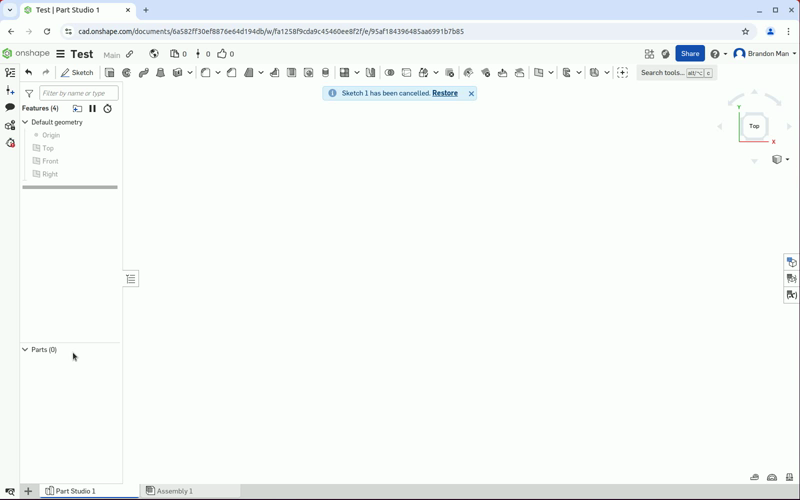
key(shift+p)
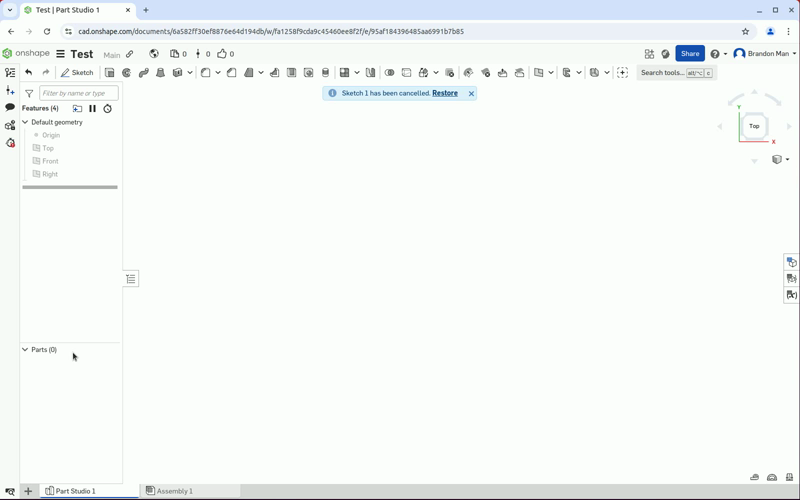
key(space)
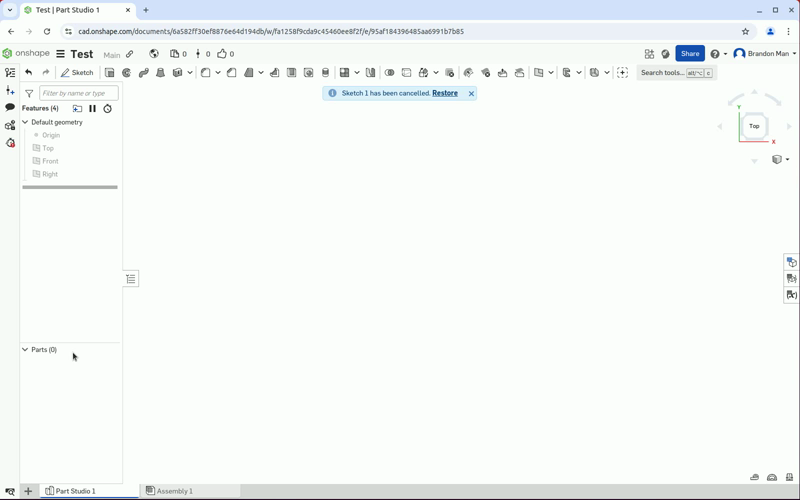
key_down(shift)
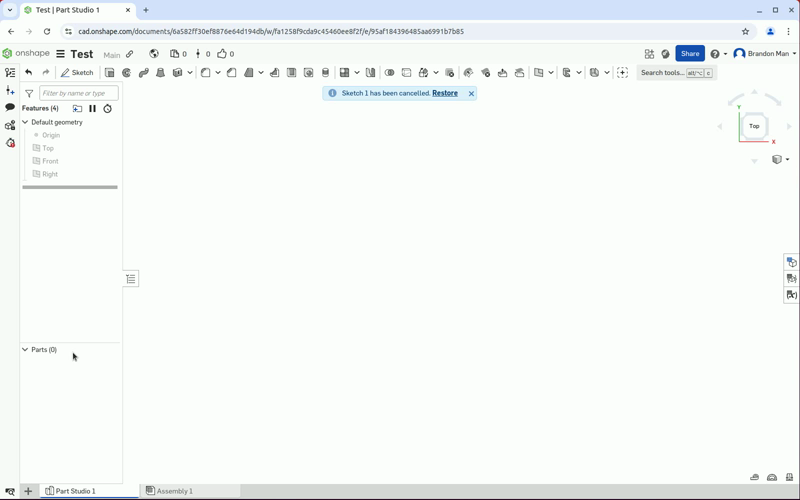
key(up)
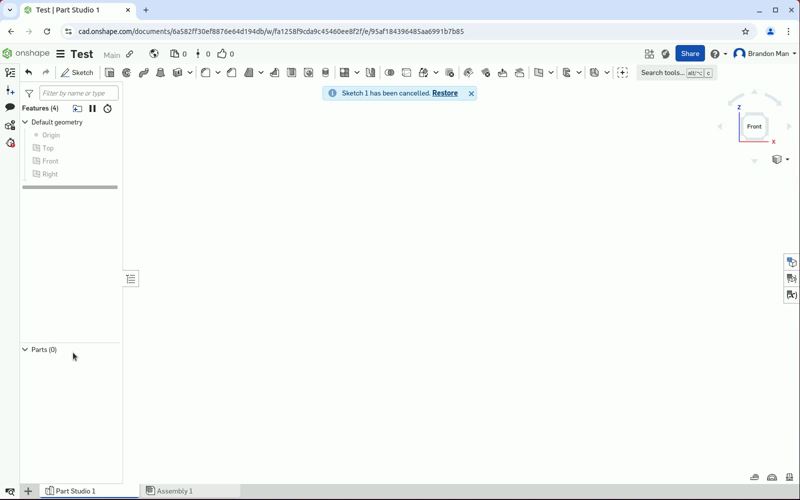
key_up(shift)
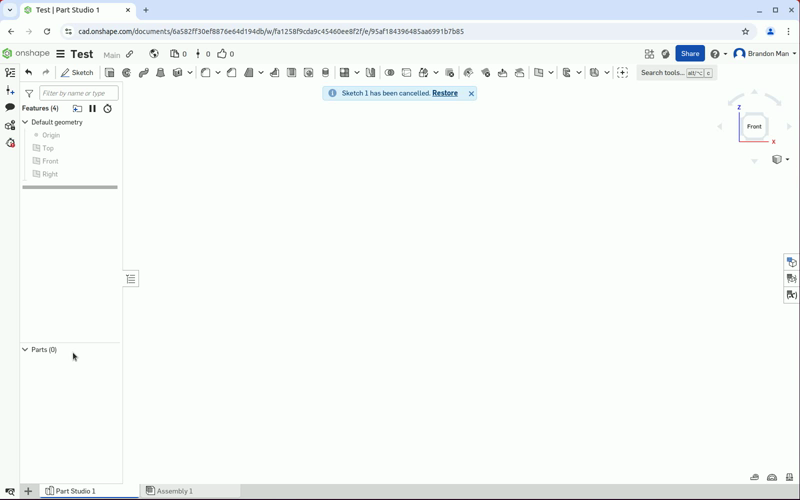
mouse_move(73, 352)
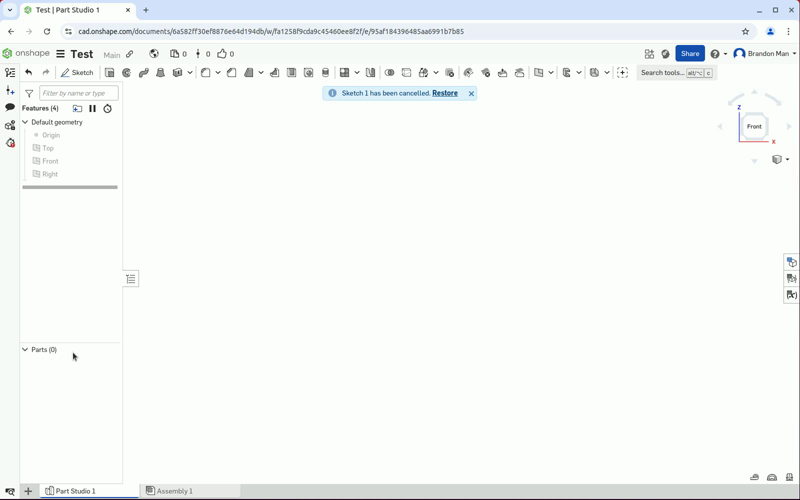
key(shift+y)
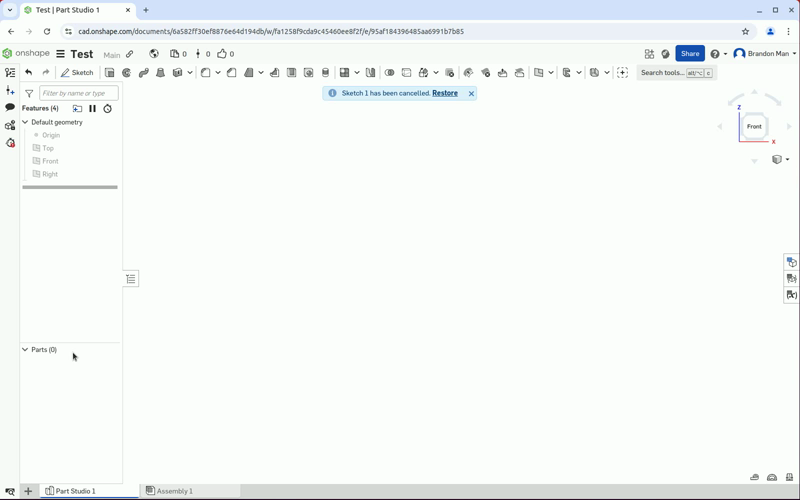
key(shift+s)
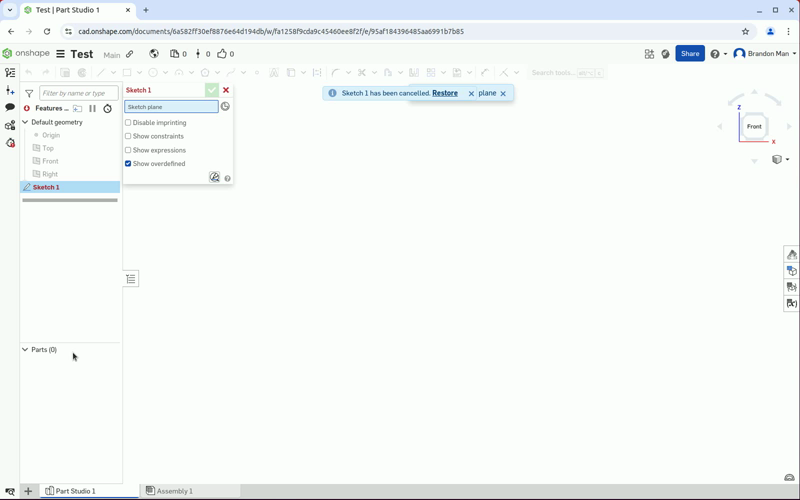
mouse_move(73, 163)
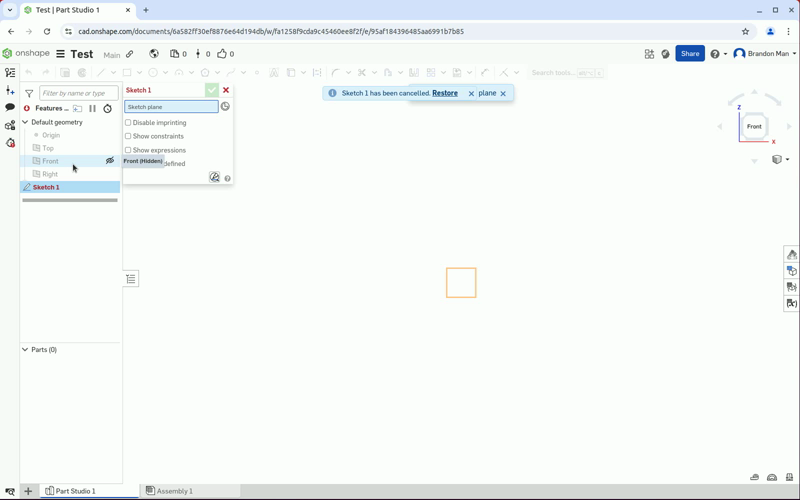
click(73, 163)
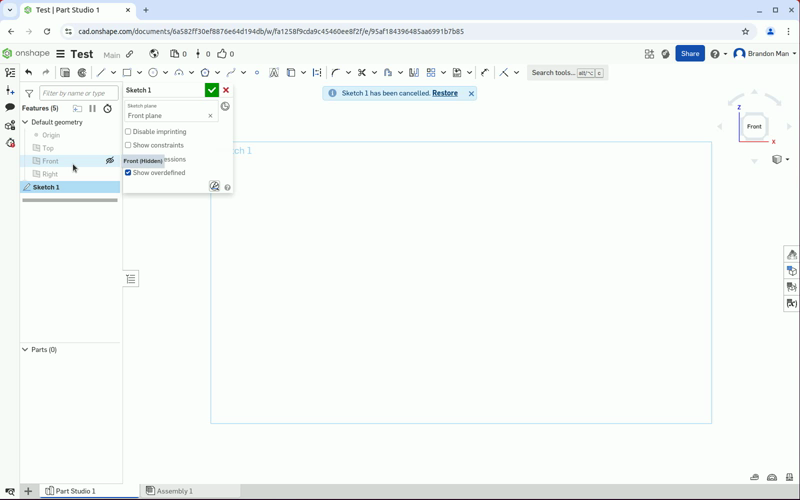
mouse_move(73, 352)
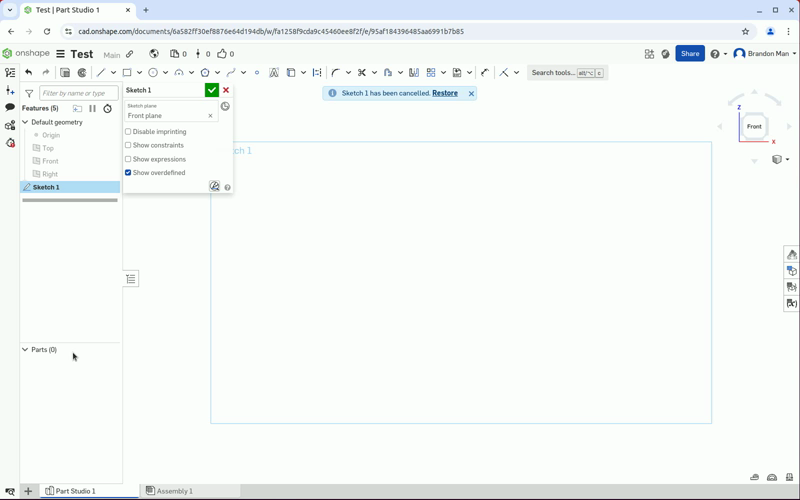
key(y)
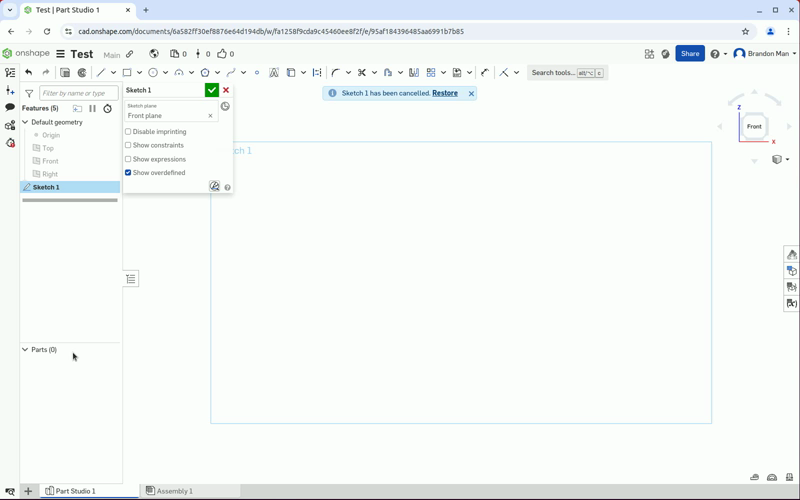
key(l)
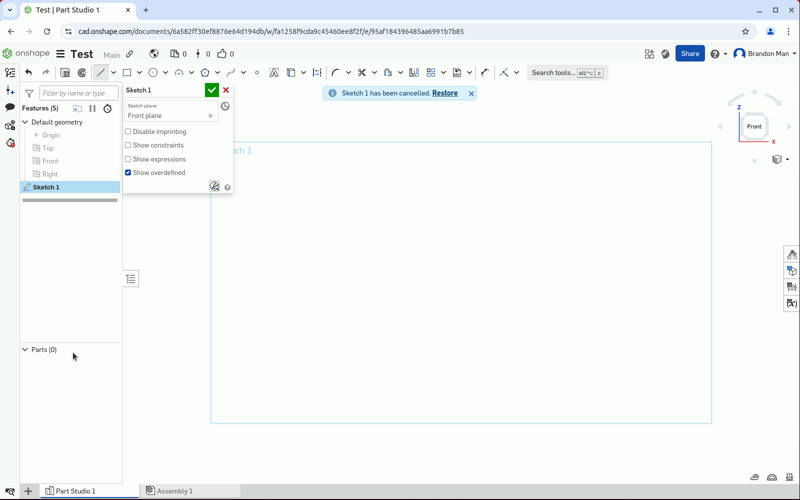
key_down(shift)
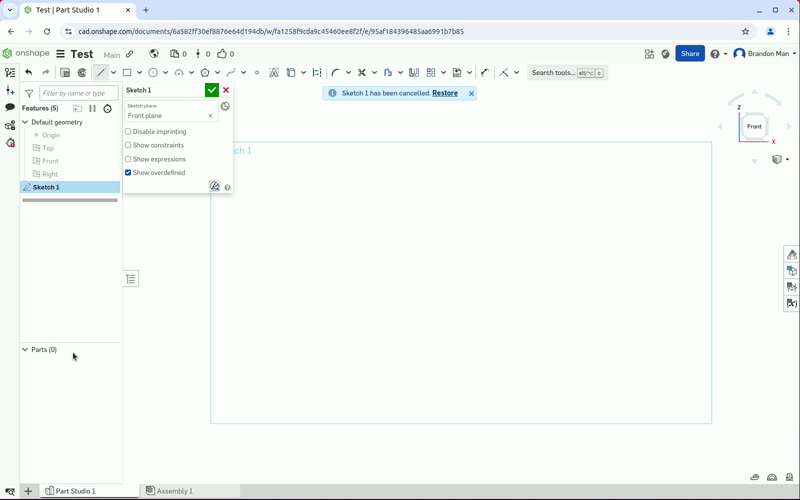
mouse_move(460, 282)
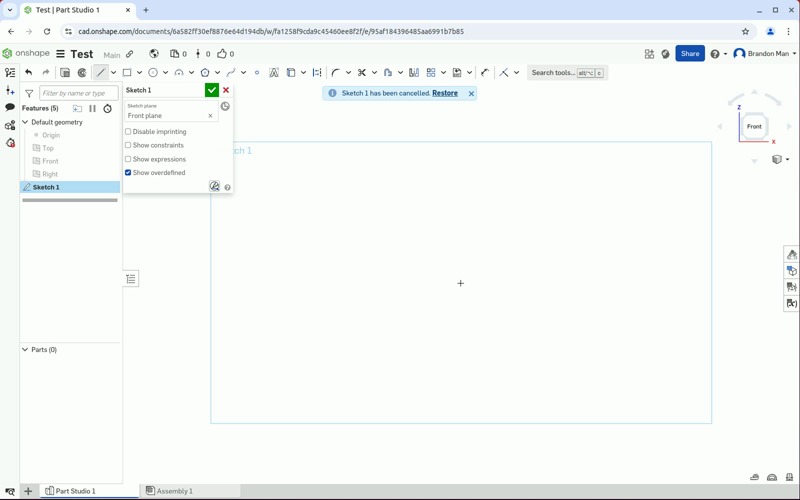
click(460, 282)
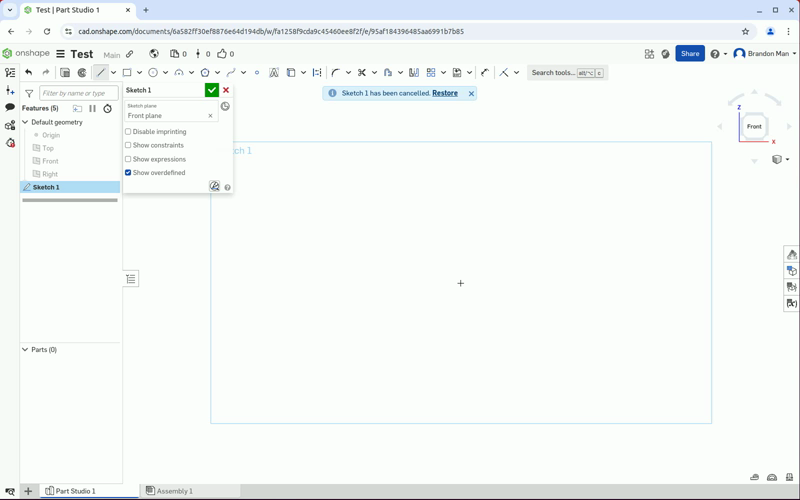
key_up(shift)
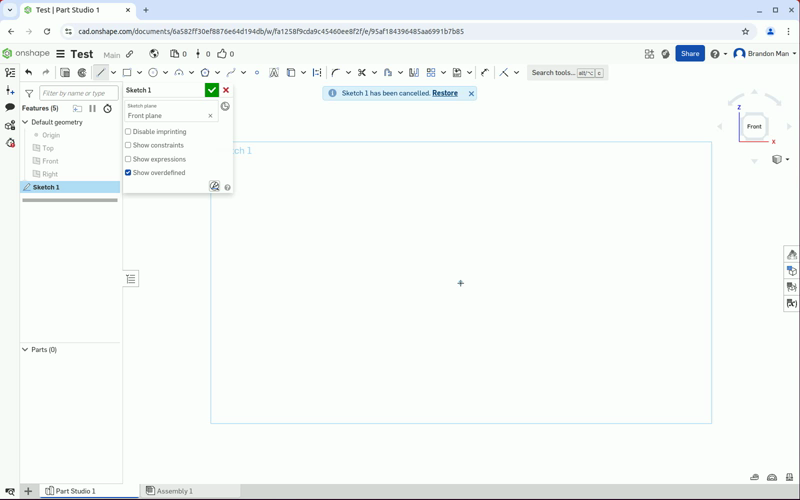
key_down(shift)
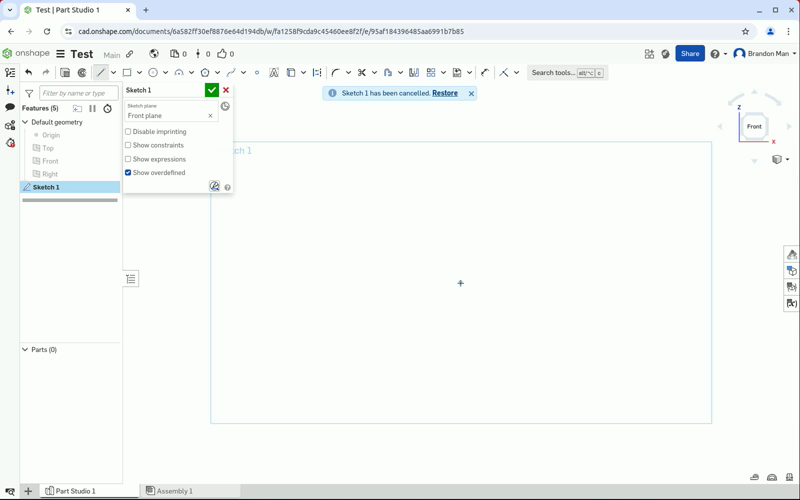
mouse_move(573, 282)
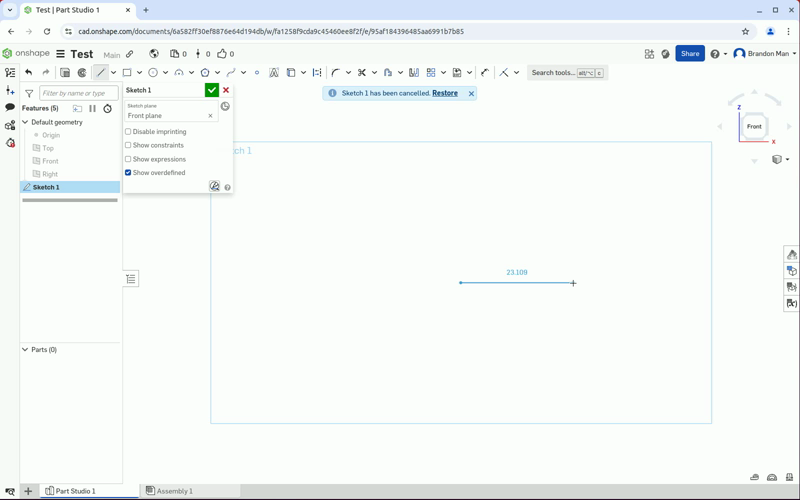
click(573, 282)
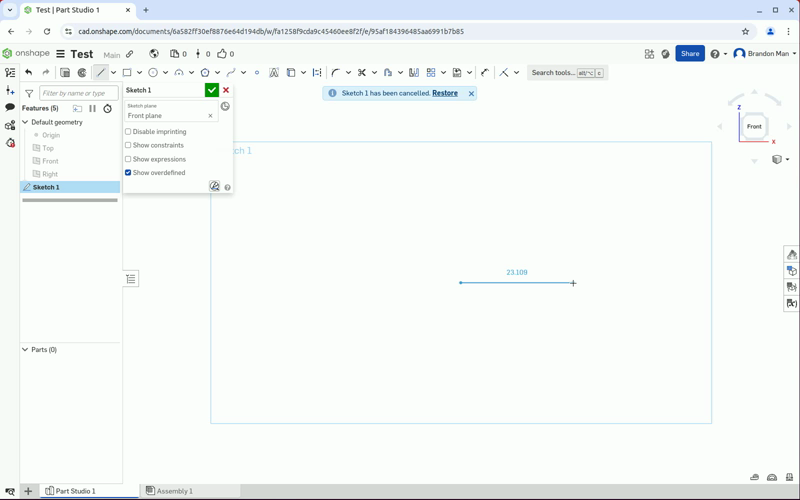
key_up(shift)
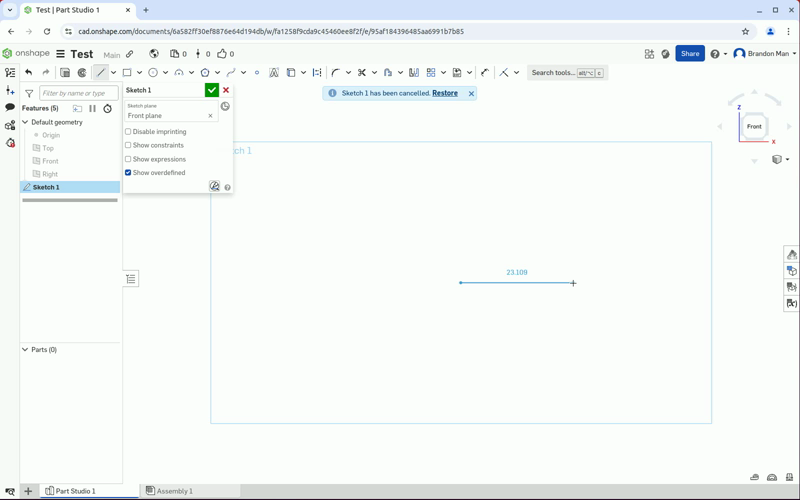
key_down(shift)
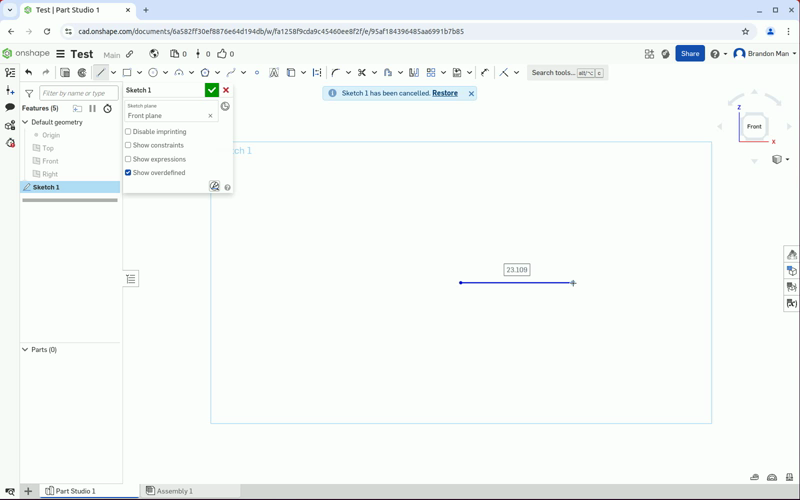
mouse_move(573, 208)
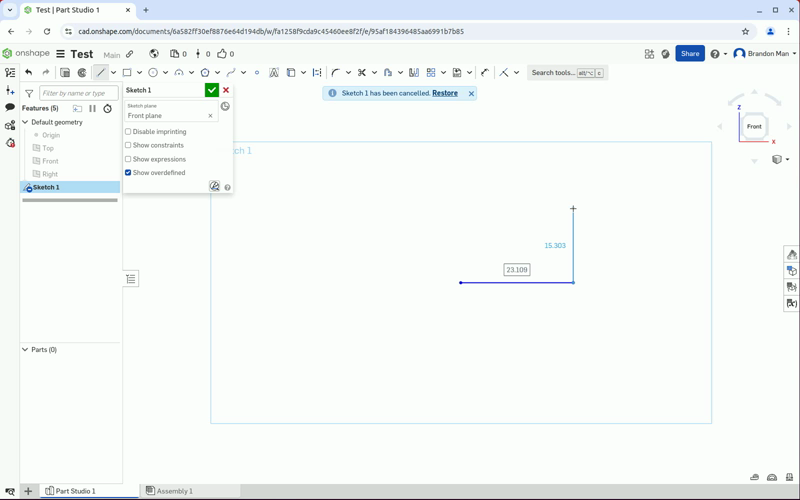
click(573, 208)
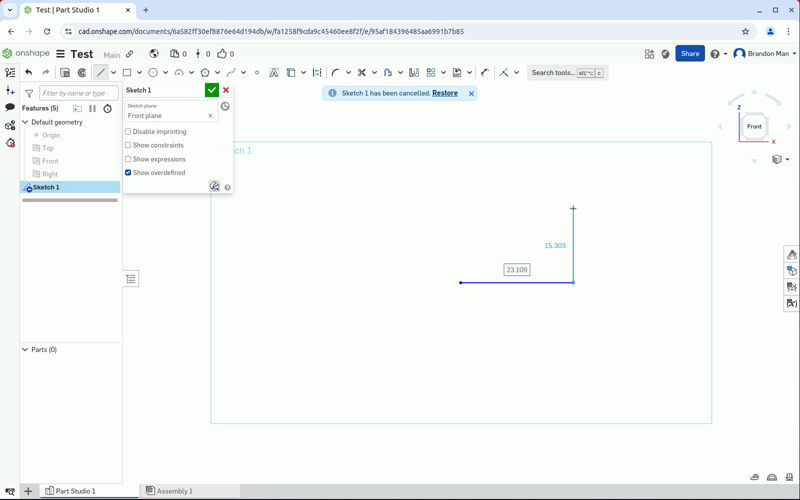
key_up(shift)
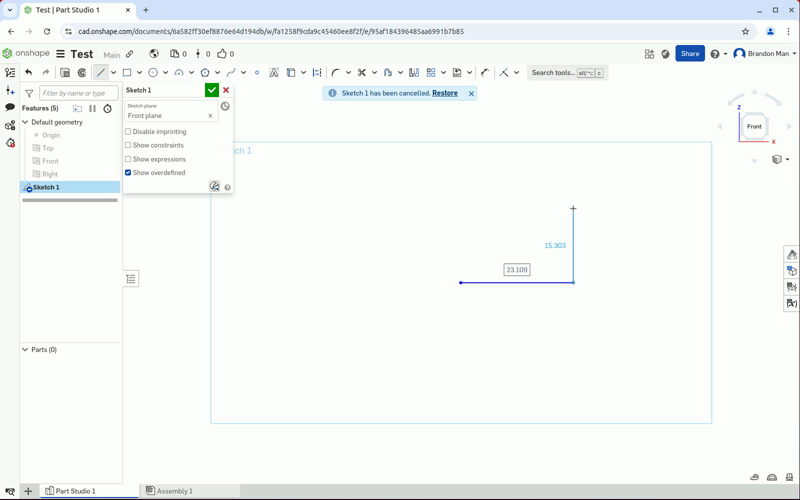
key_down(shift)
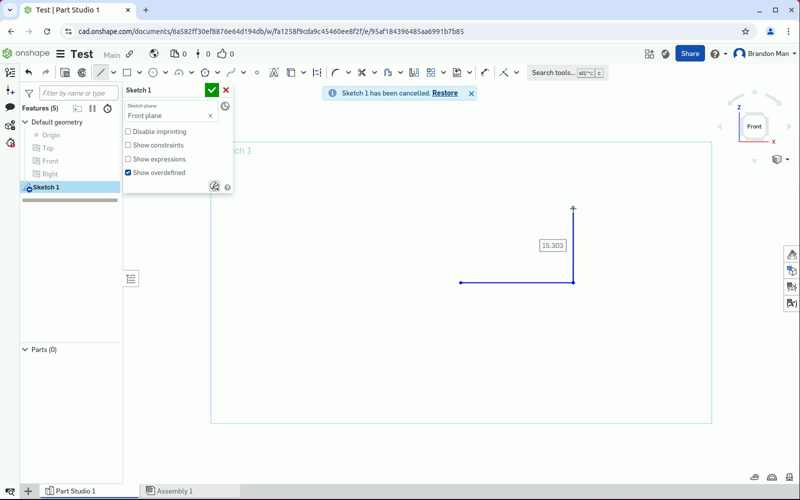
mouse_move(460, 208)
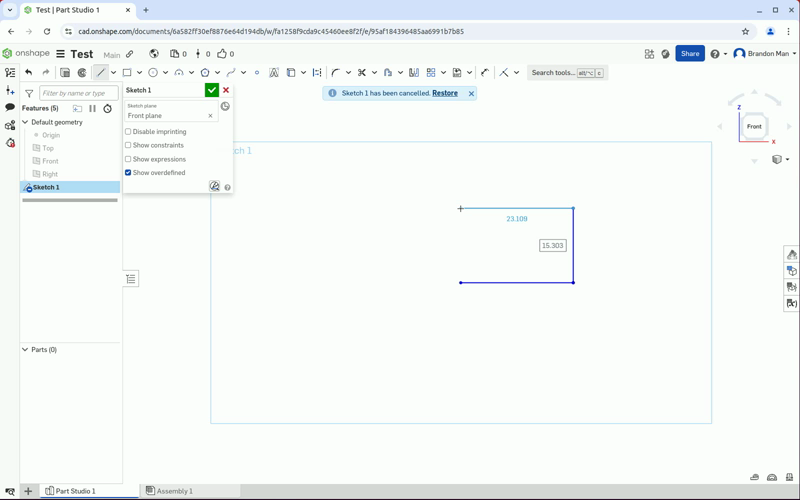
click(460, 208)
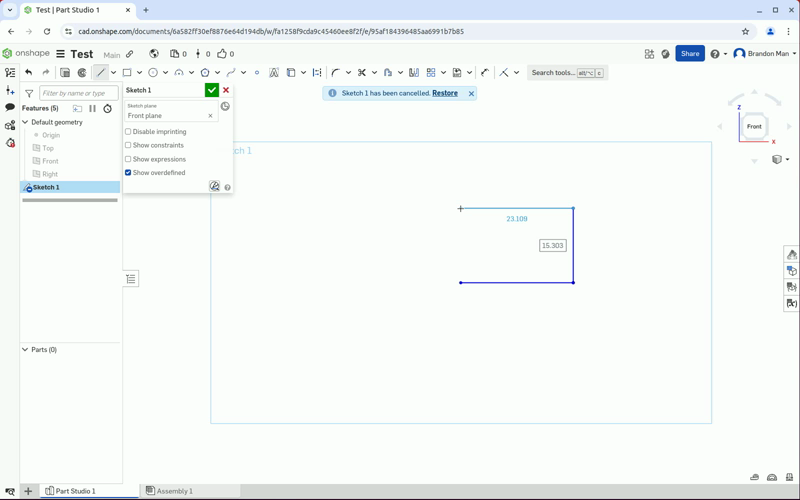
key_up(shift)
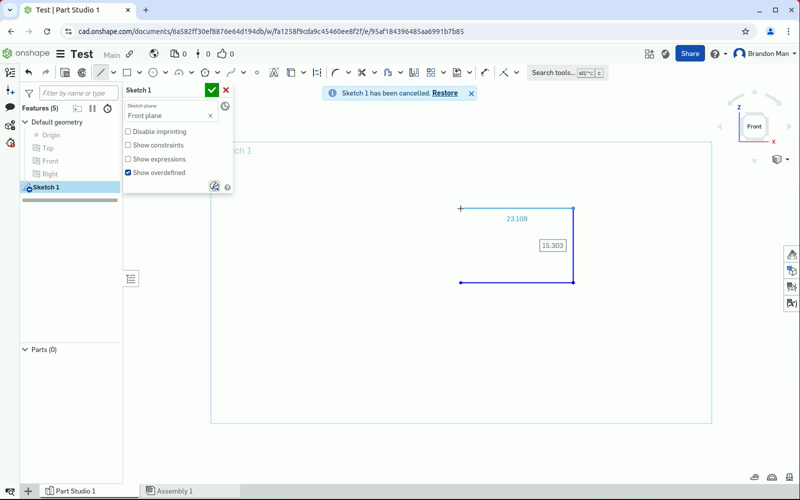
key_down(shift)
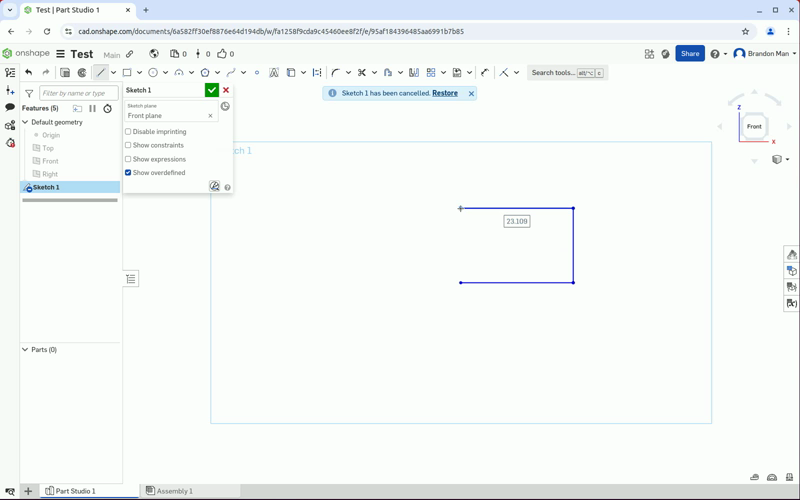
mouse_move(460, 282)
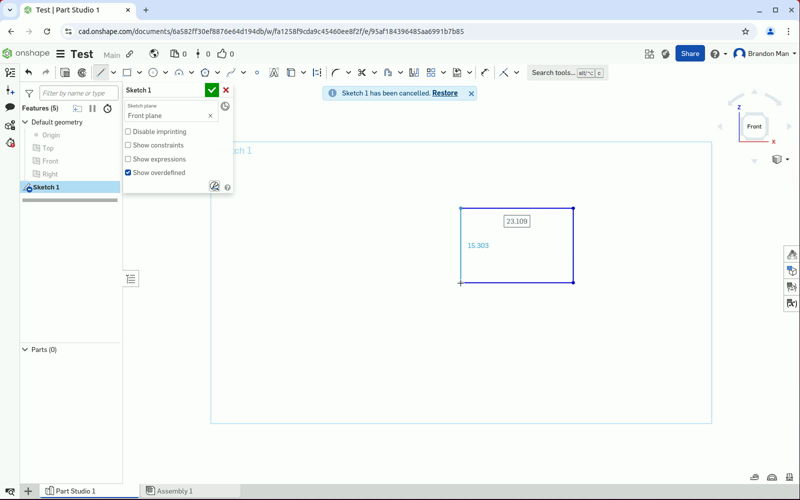
key_up(shift)
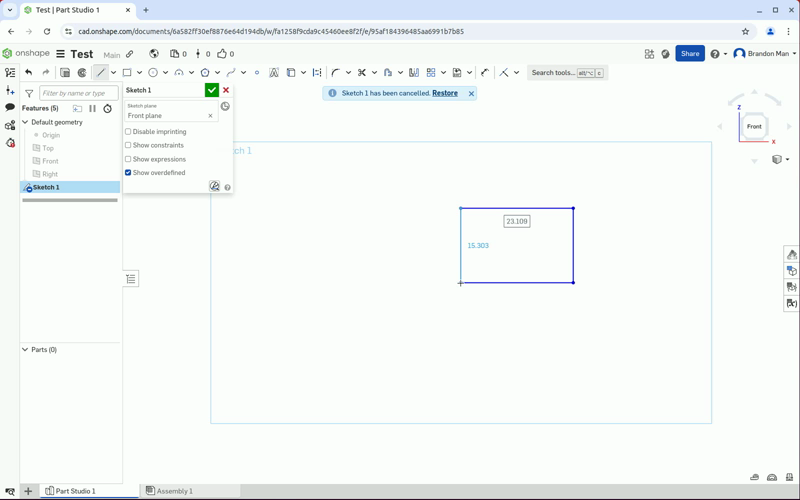
click(460, 282)
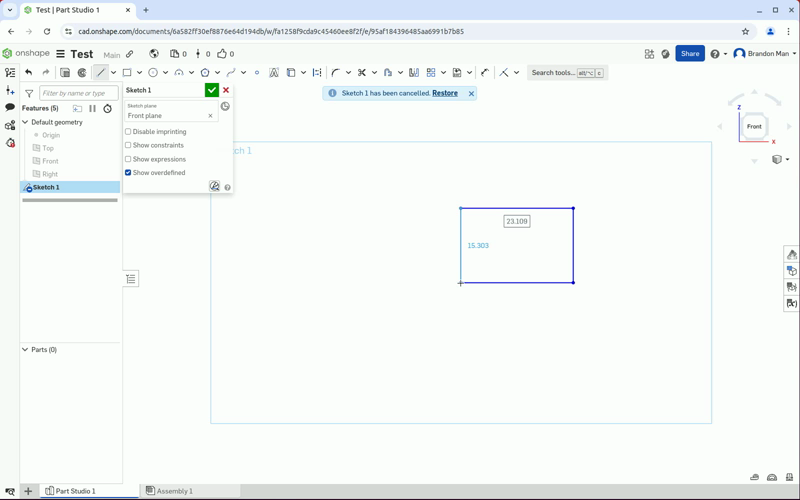
key(esc)
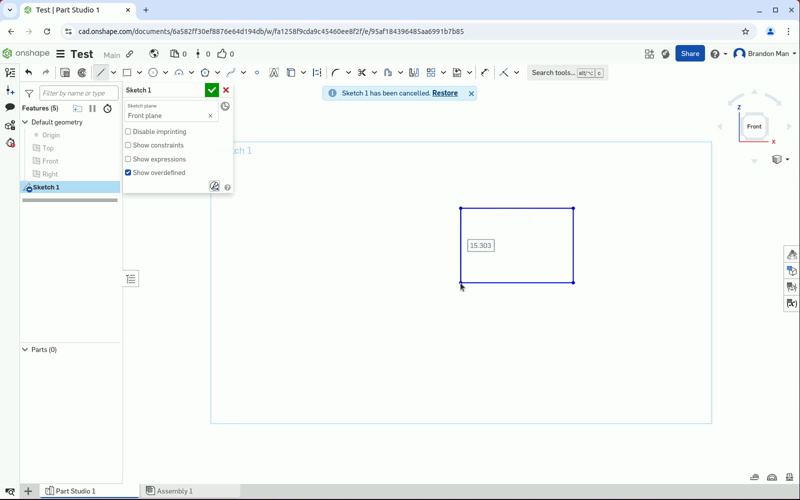
mouse_move(487, 247)
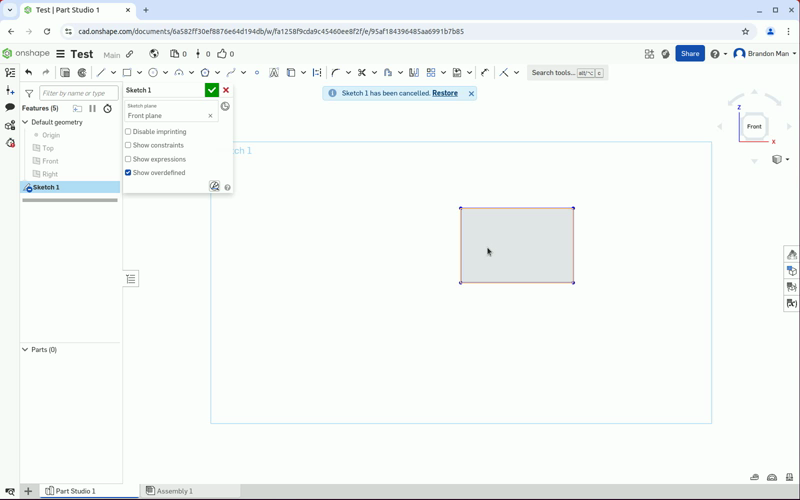
click(487, 247)
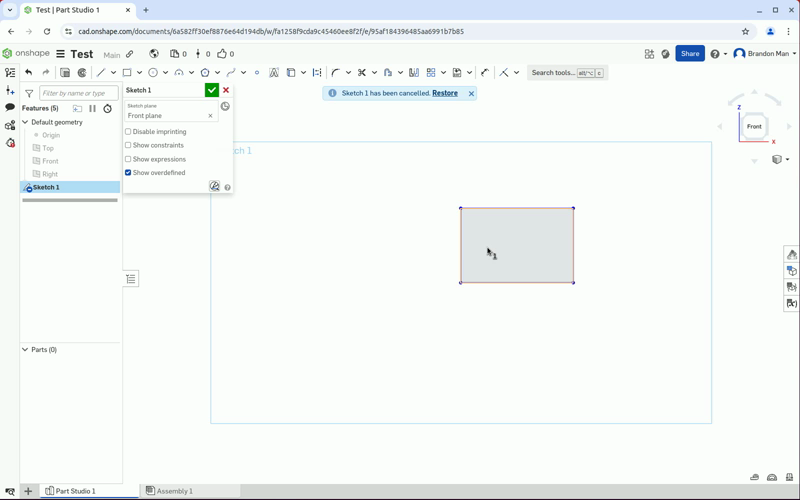
mouse_move(73, 352)
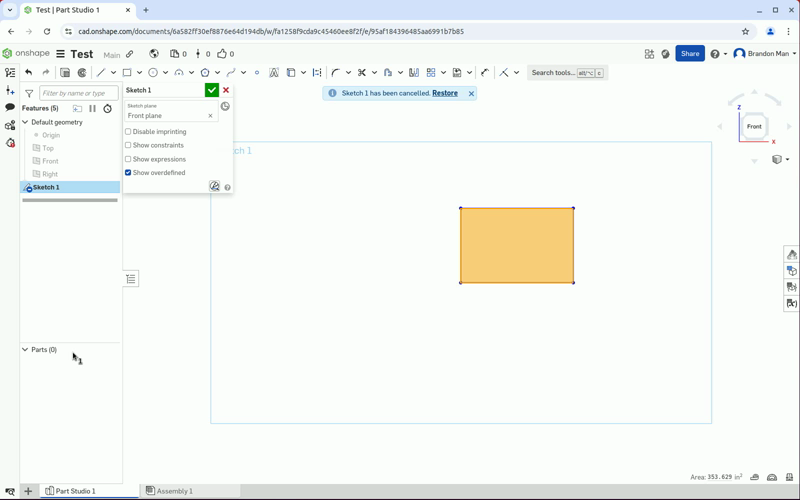
key(shift+y)
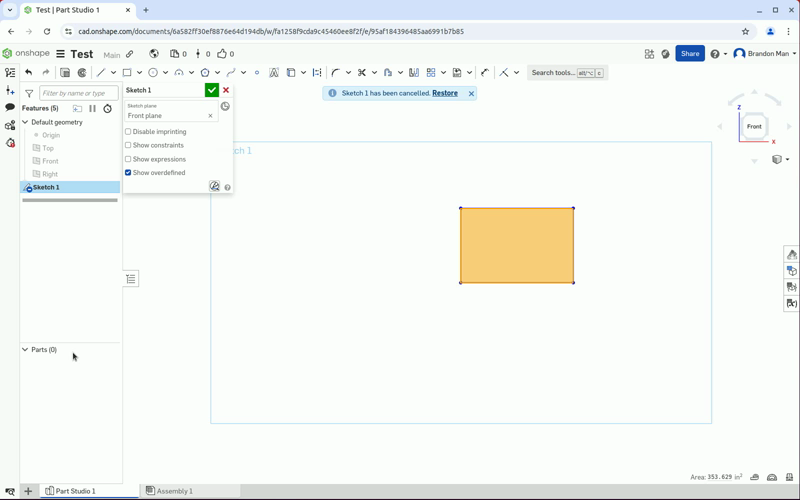
key(shift+e)
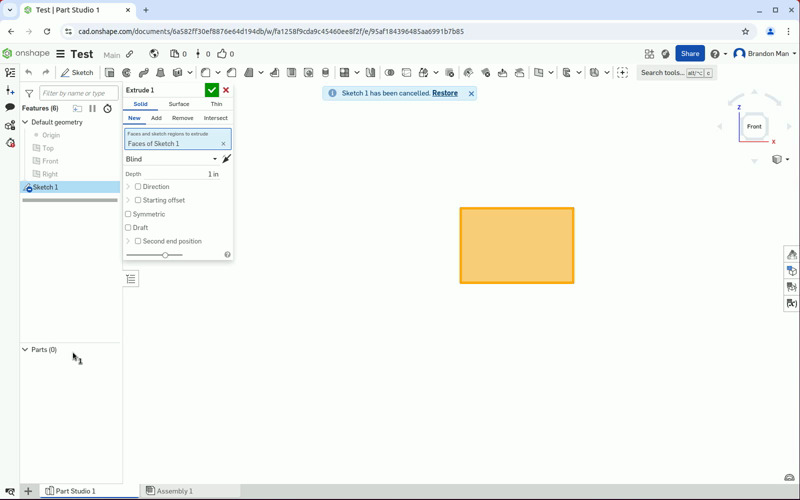
mouse_move(143, 106)
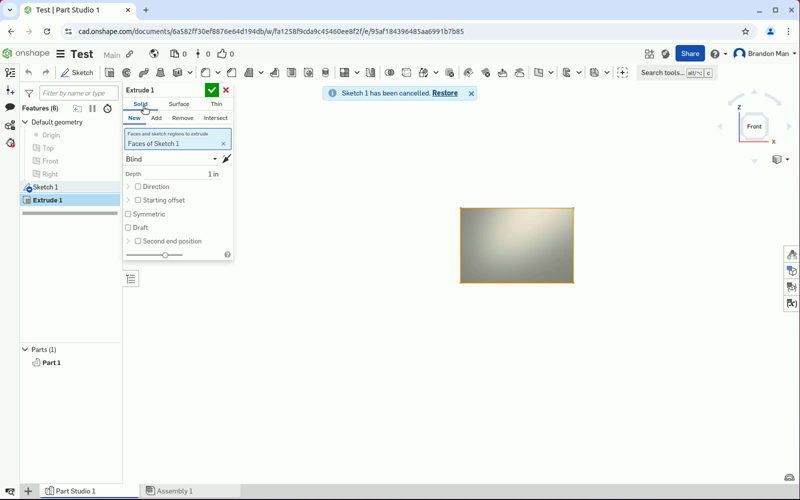
click(143, 106)
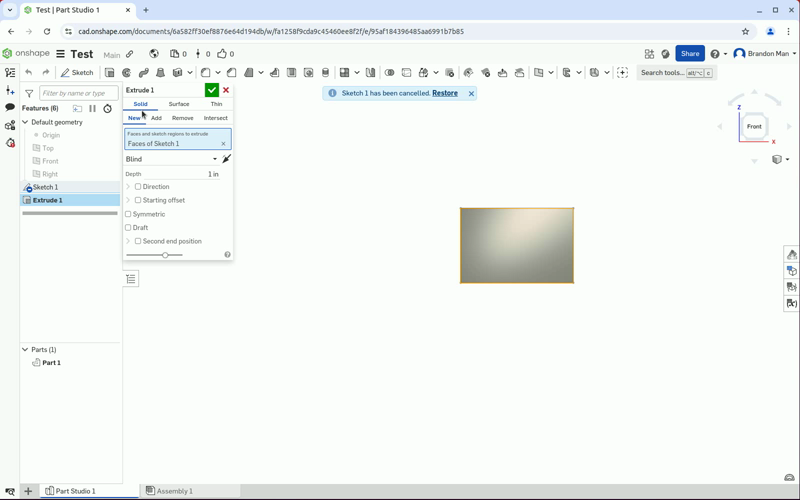
mouse_move(137, 120)
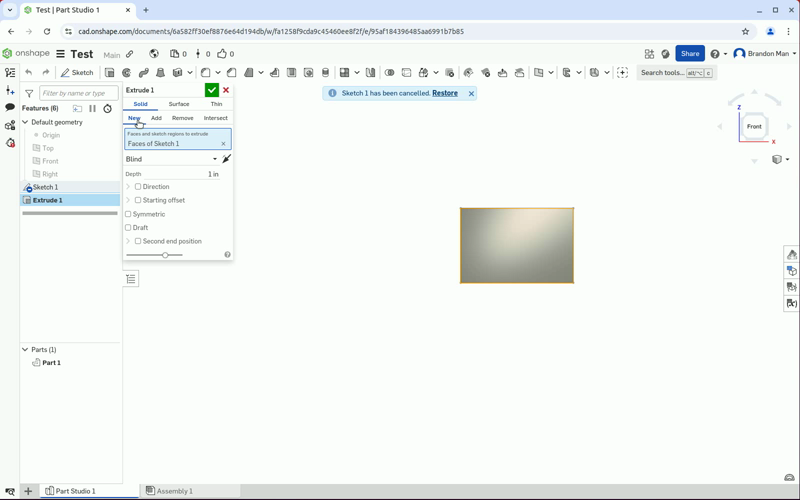
click(137, 120)
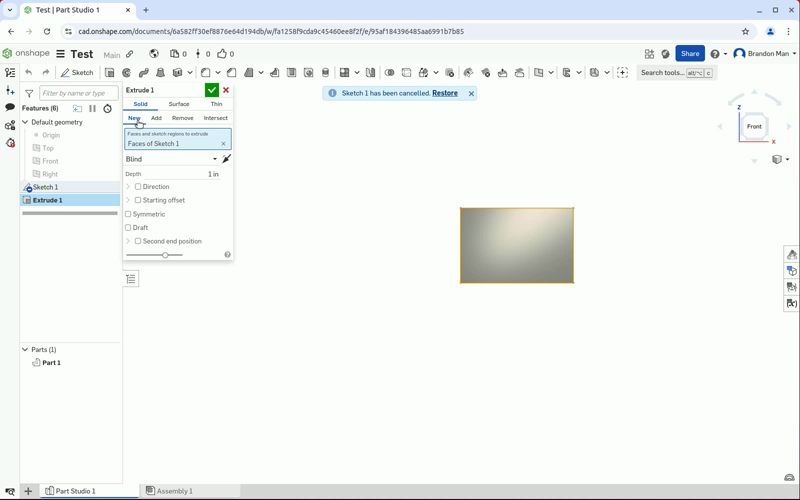
key(tab, 4)
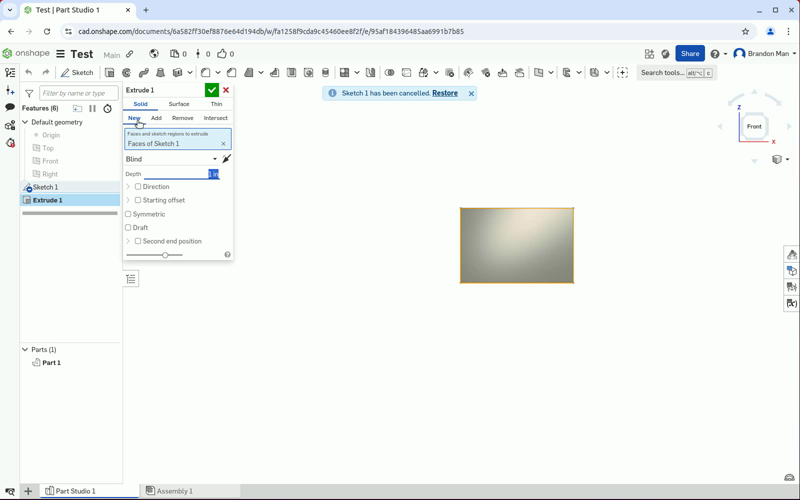
text(-15.405)
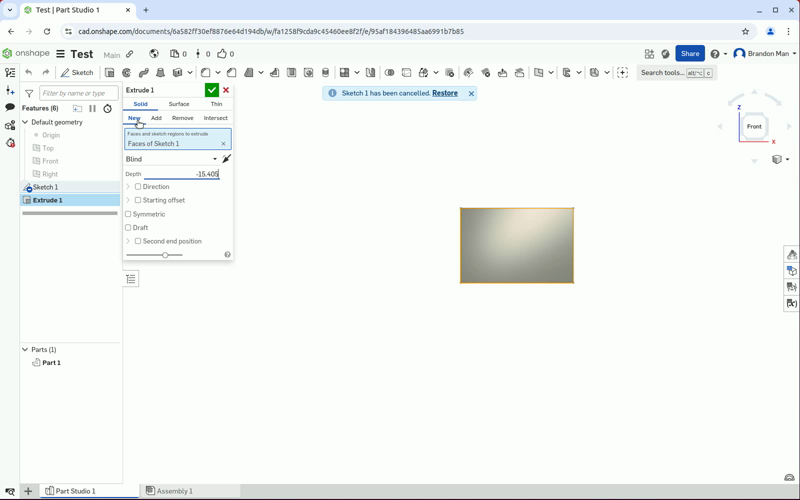
key(enter)
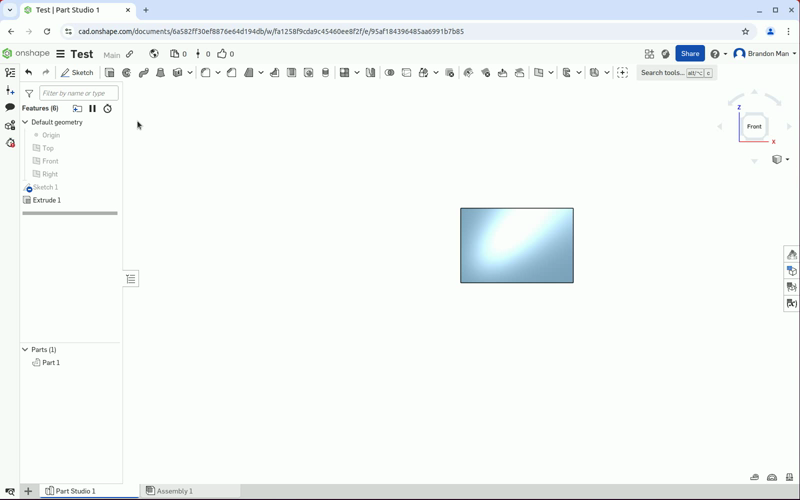
key(shift+h)
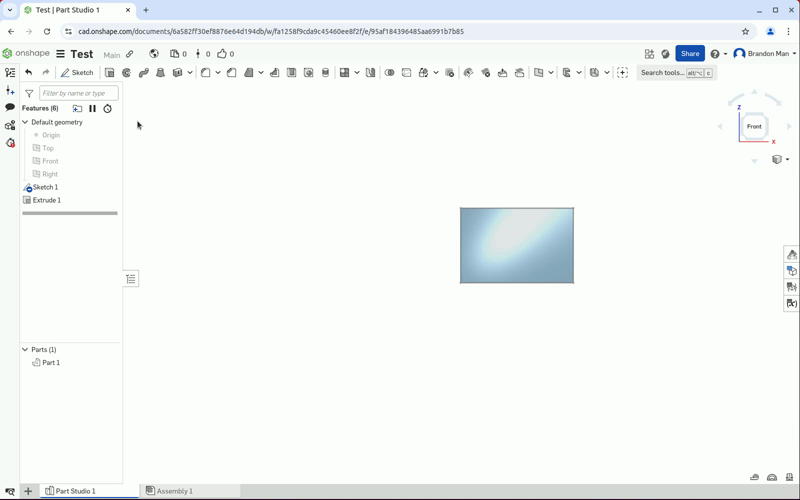
key(shift+h)
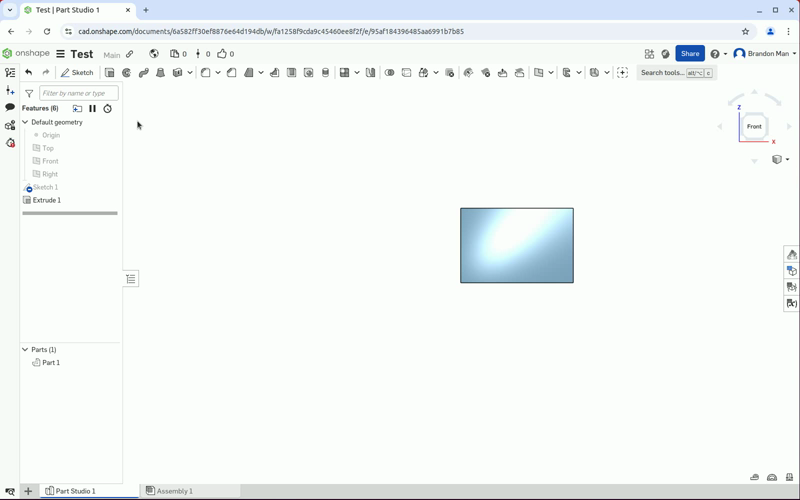
mouse_move(73, 189)
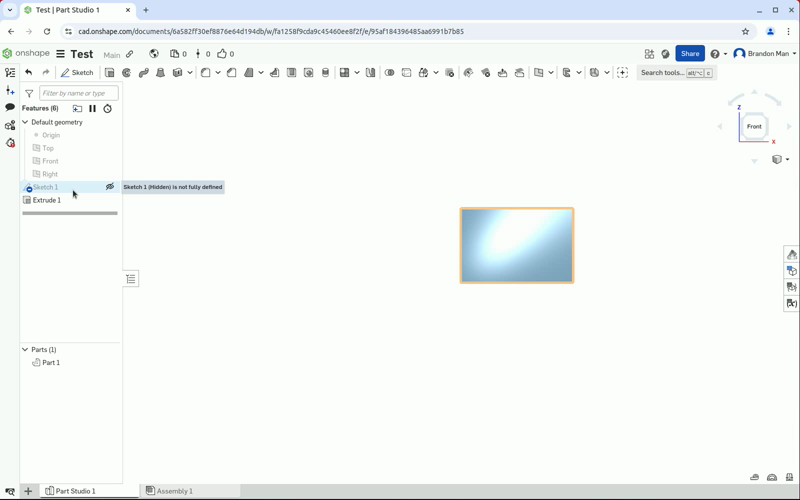
click(73, 189)
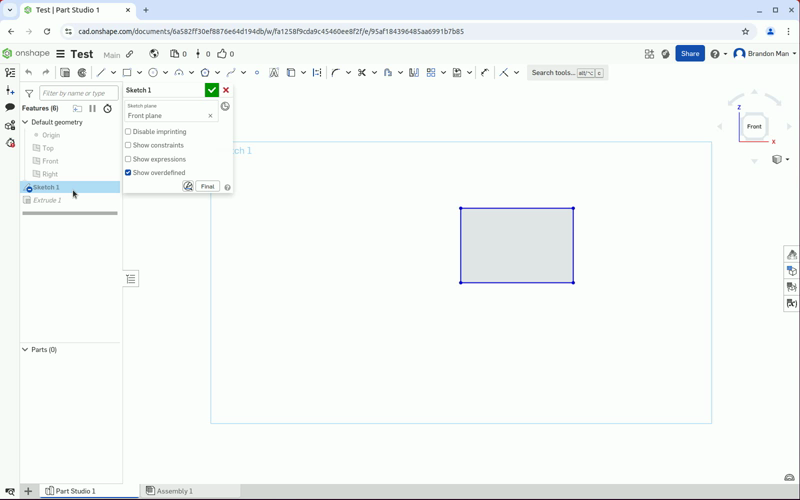
mouse_move(229, 92)
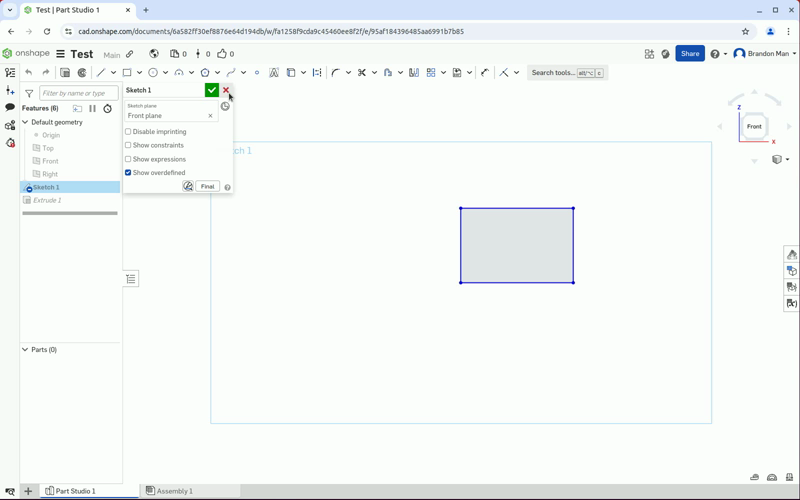
click(229, 92)
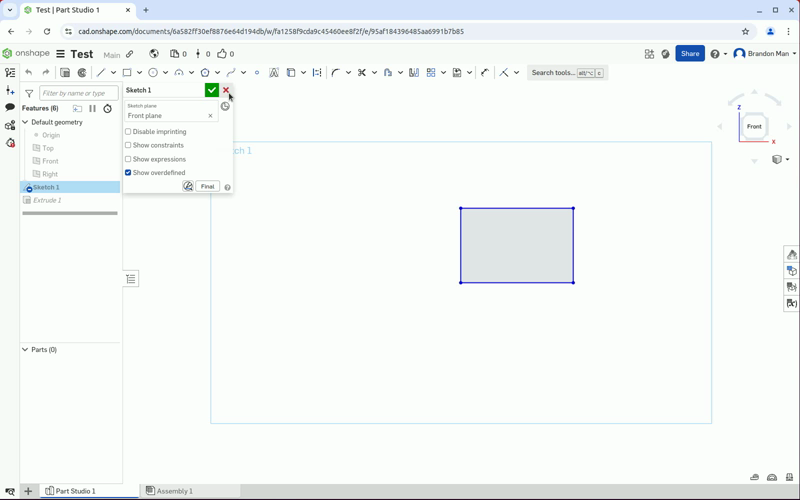
key(shift+s)
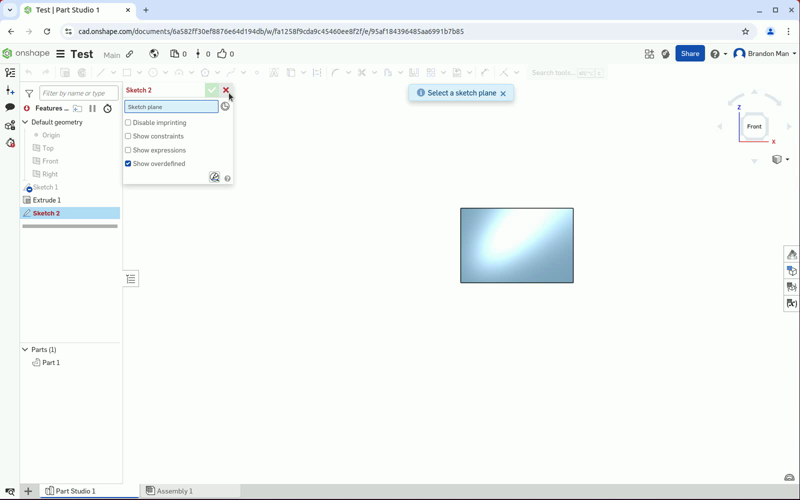
mouse_move(73, 163)
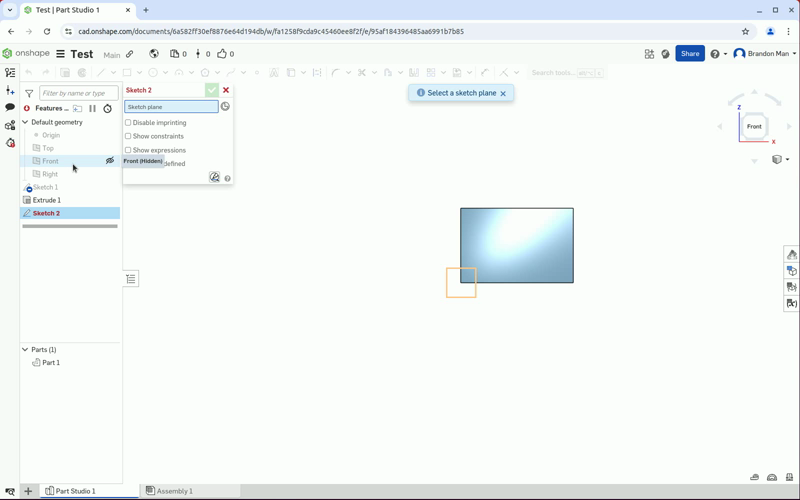
click(73, 163)
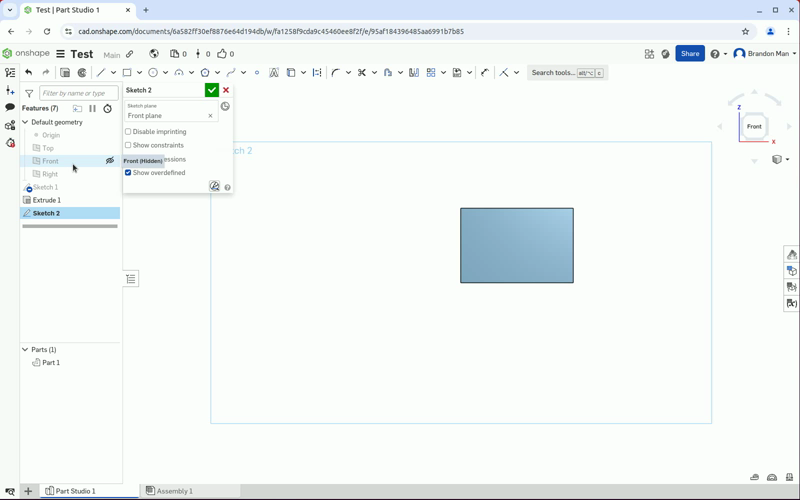
mouse_move(73, 352)
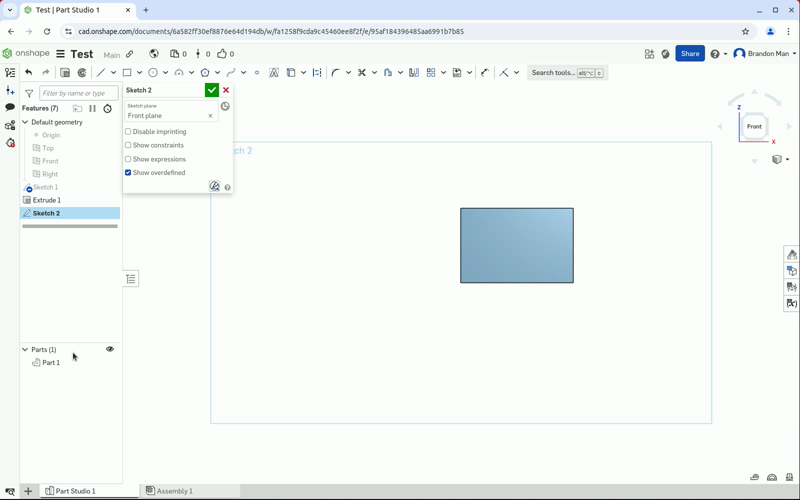
key(y)
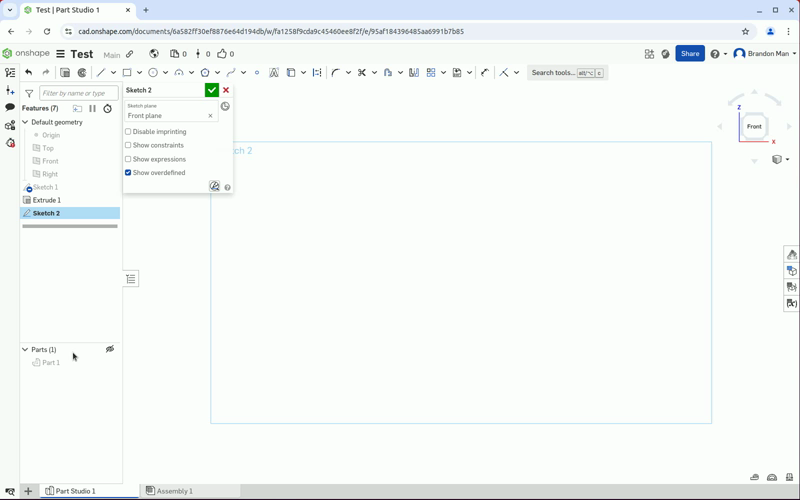
key(l)
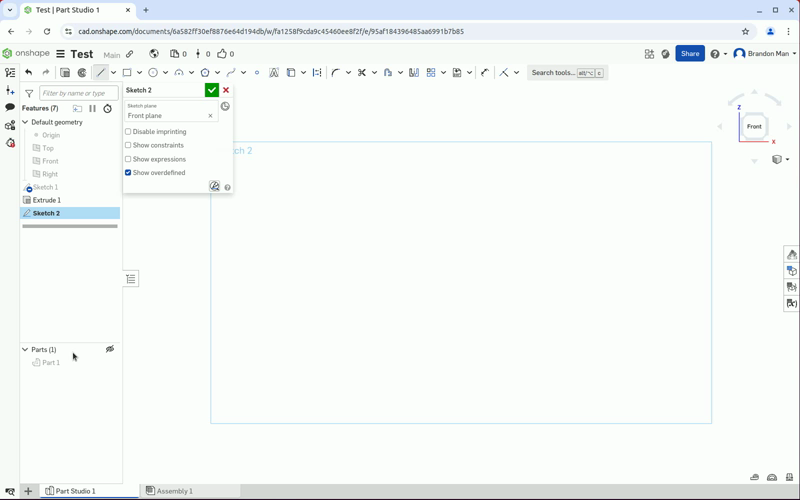
key_down(shift)
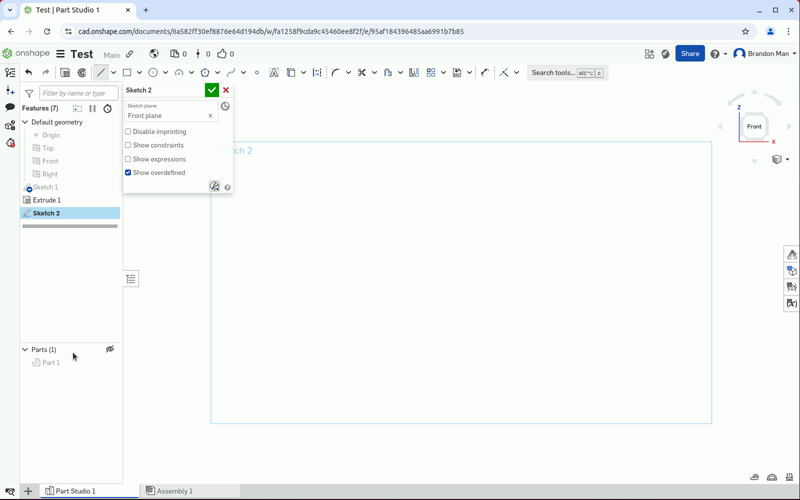
mouse_move(479, 264)
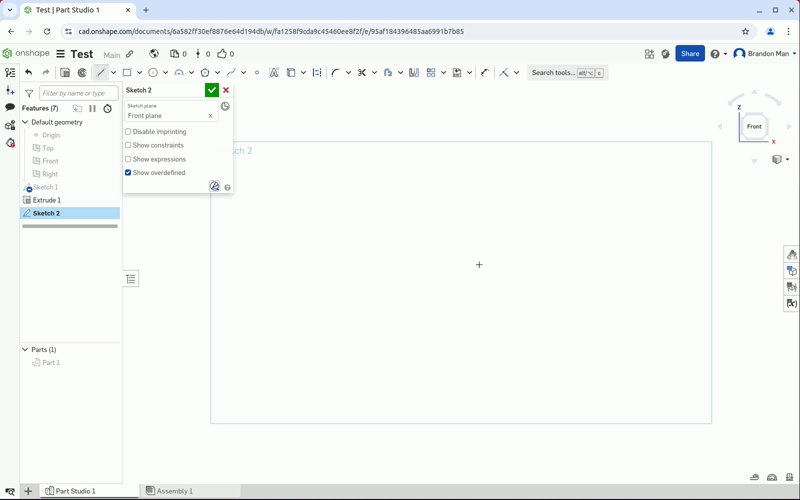
click(479, 264)
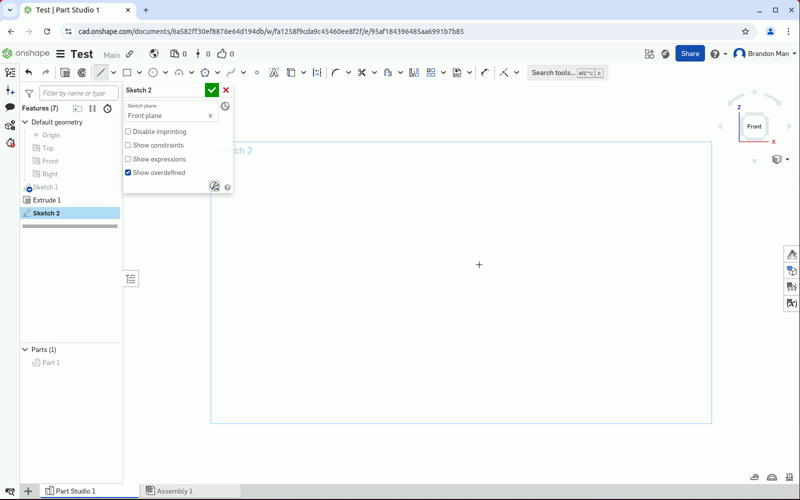
key_up(shift)
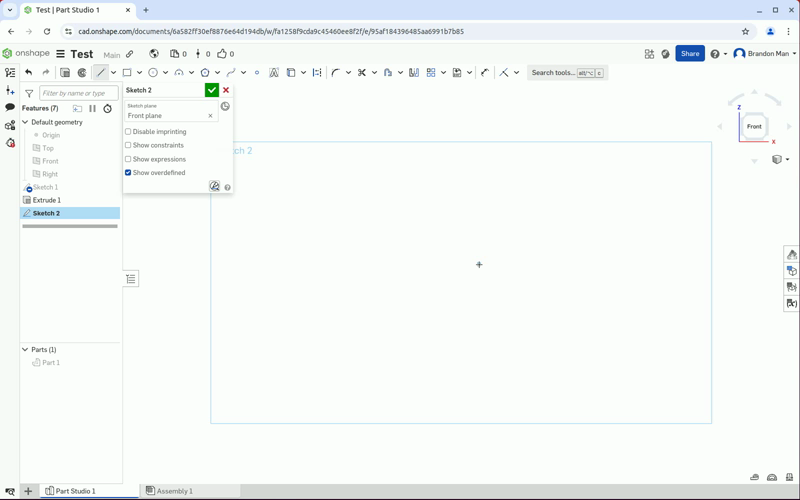
key_down(shift)
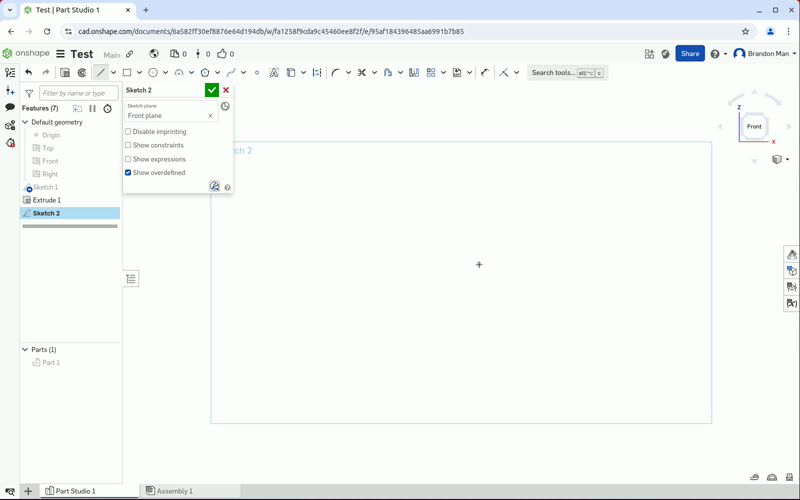
mouse_move(555, 264)
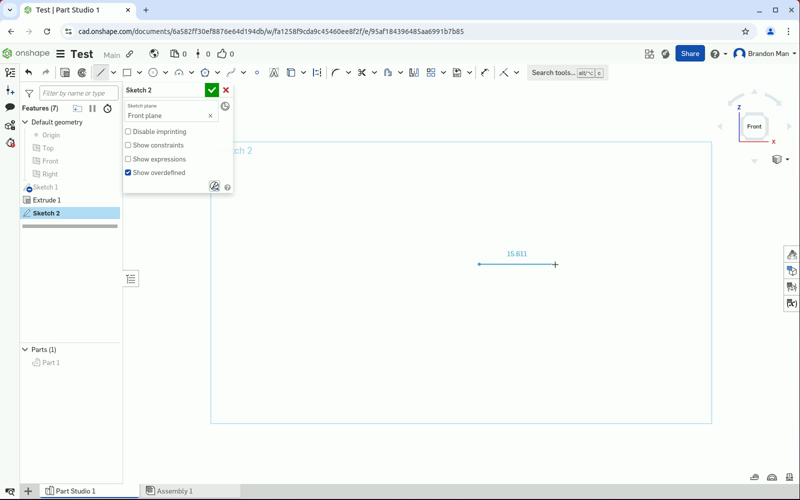
click(555, 264)
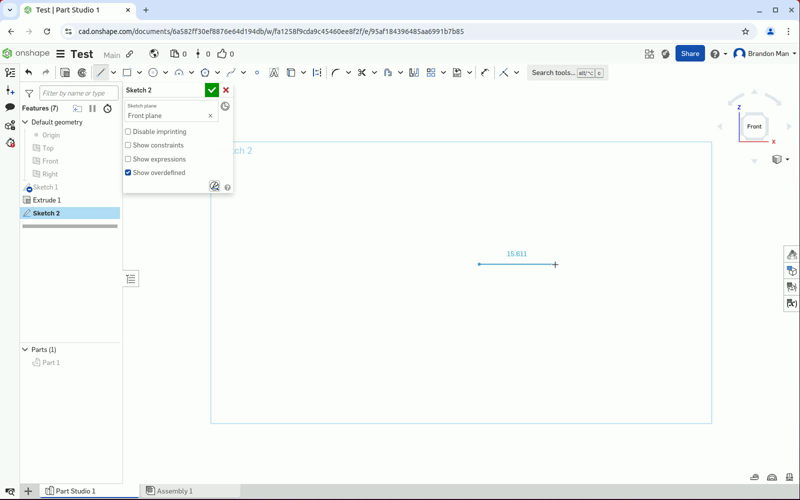
key_up(shift)
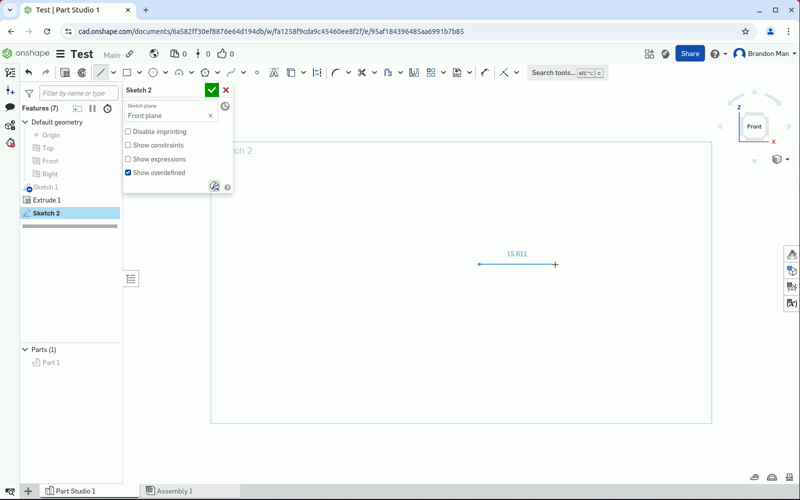
key_down(shift)
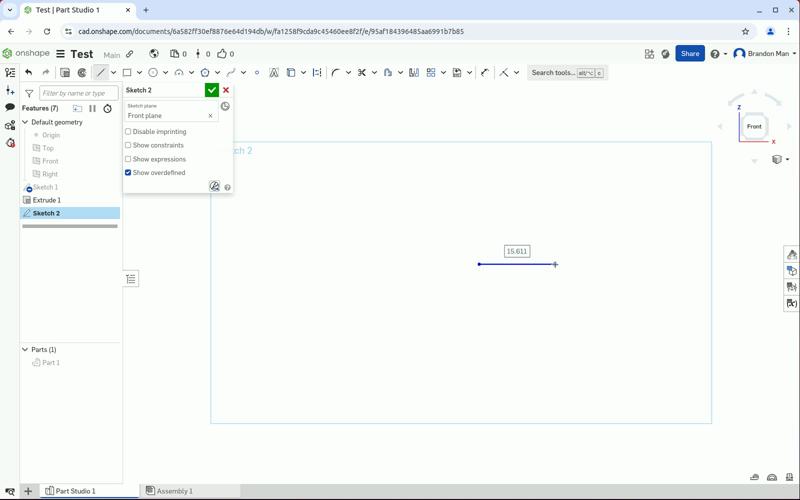
mouse_move(585, 264)
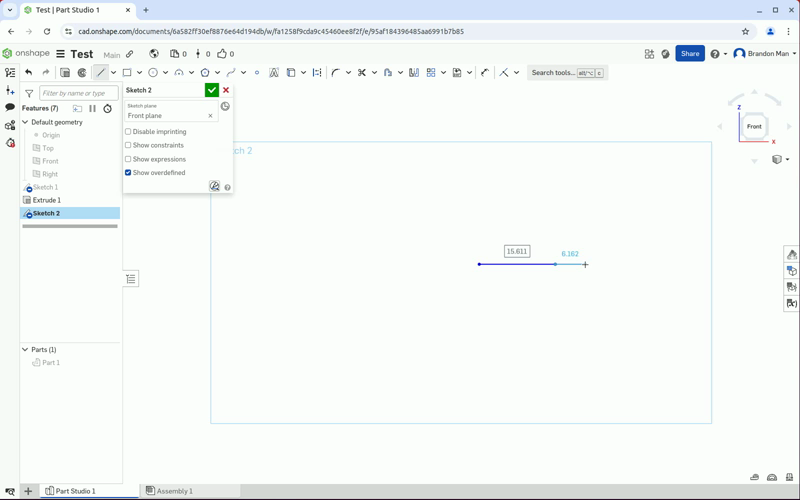
mouse_move(555, 207)
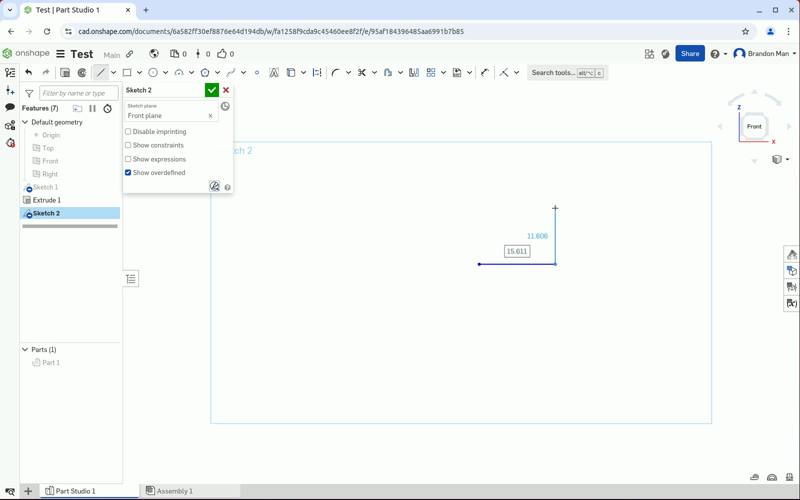
click(555, 207)
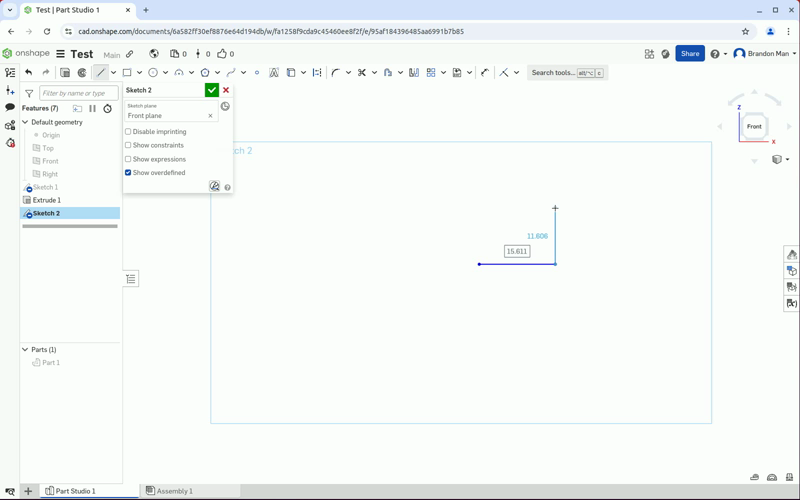
key_up(shift)
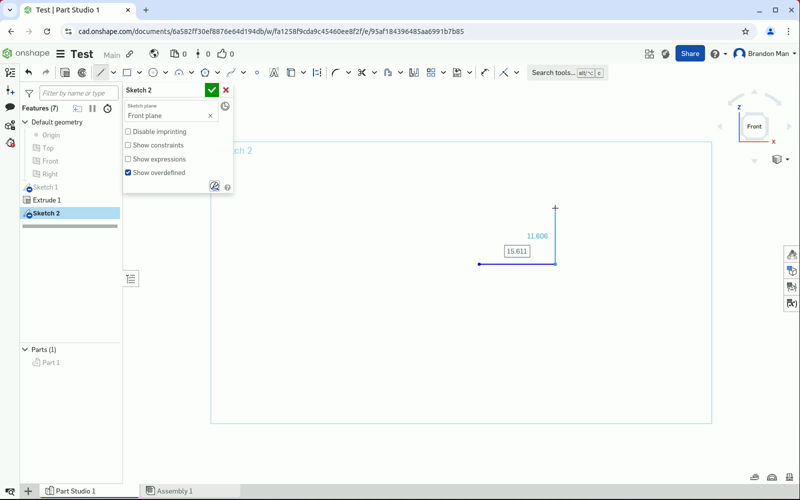
key_down(shift)
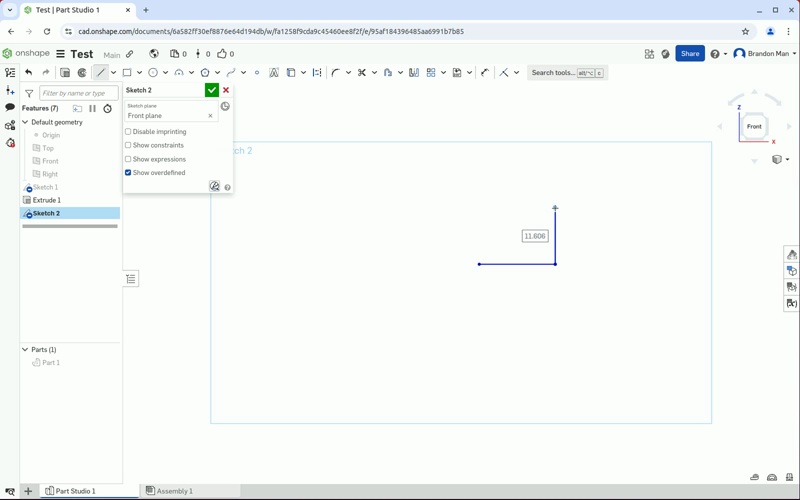
mouse_move(479, 207)
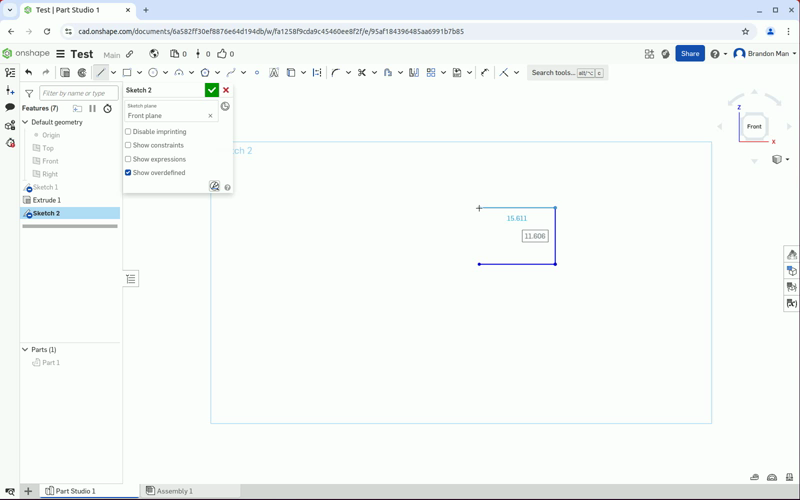
click(479, 207)
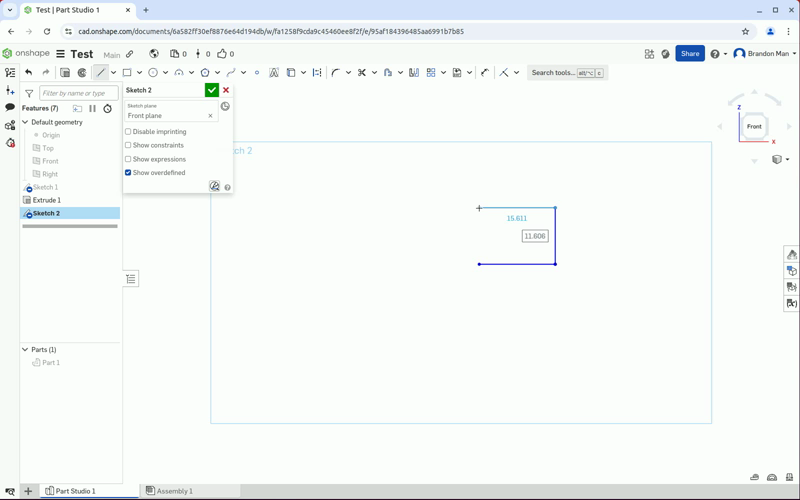
key_up(shift)
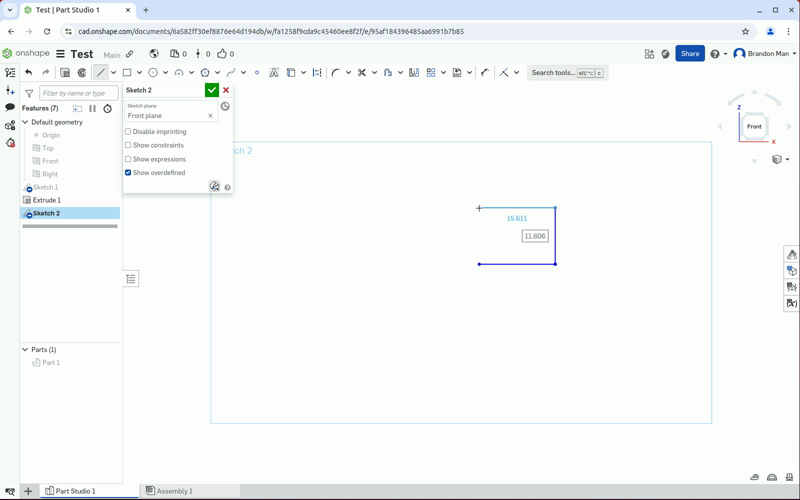
mouse_move(509, 207)
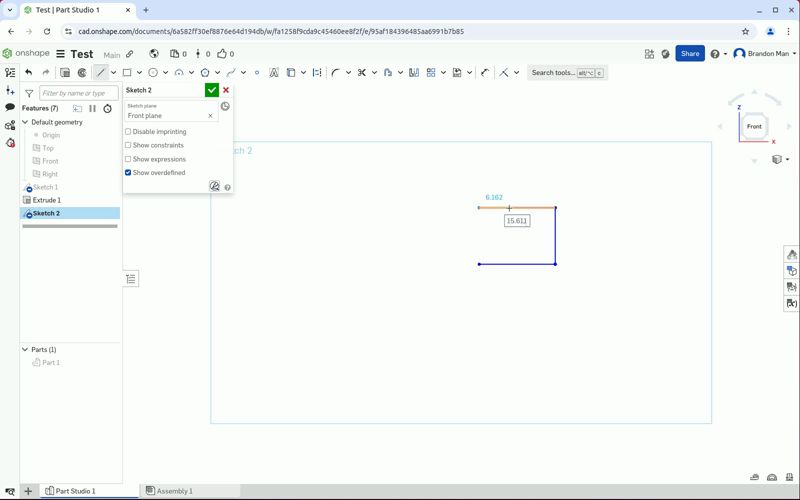
key_down(shift)
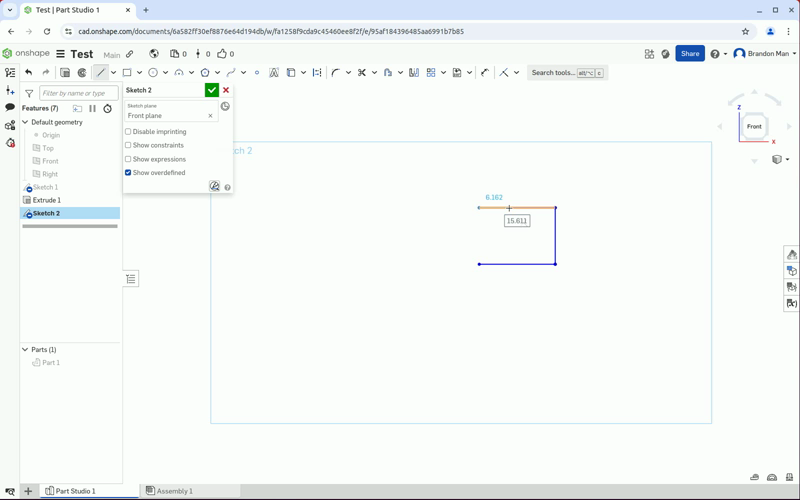
mouse_move(479, 264)
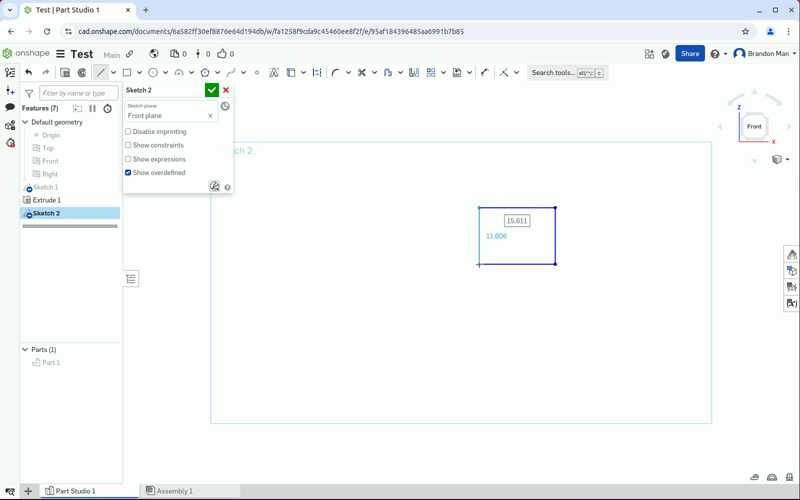
key_up(shift)
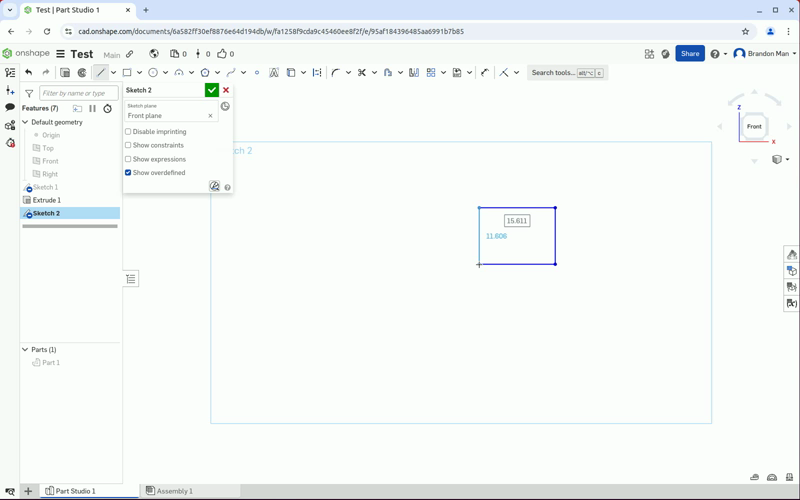
click(479, 264)
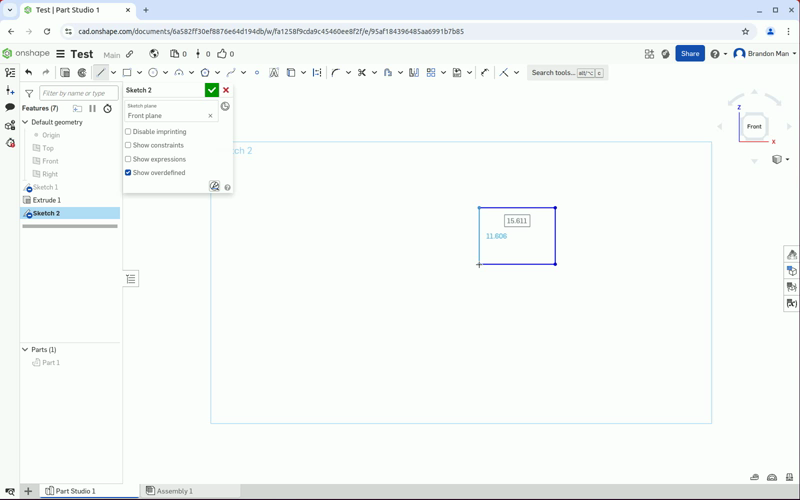
key(esc)
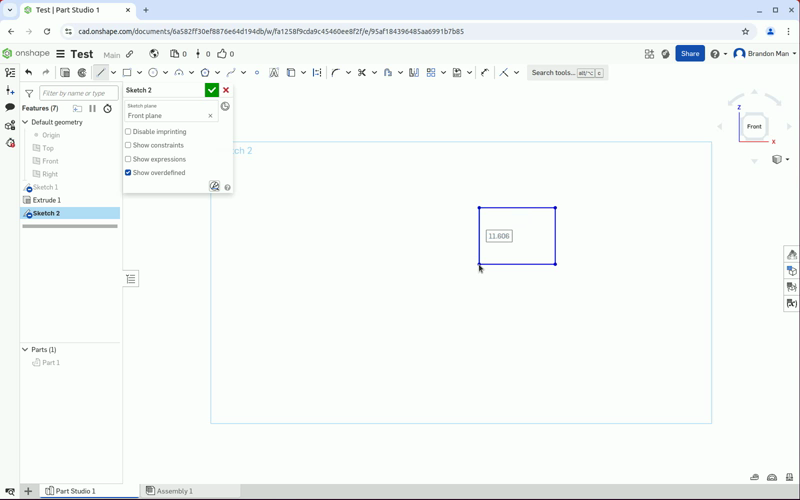
mouse_move(537, 235)
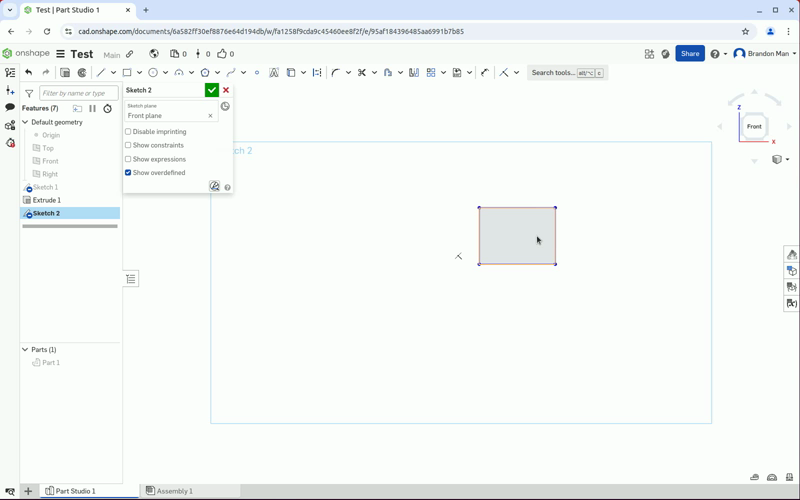
click(537, 235)
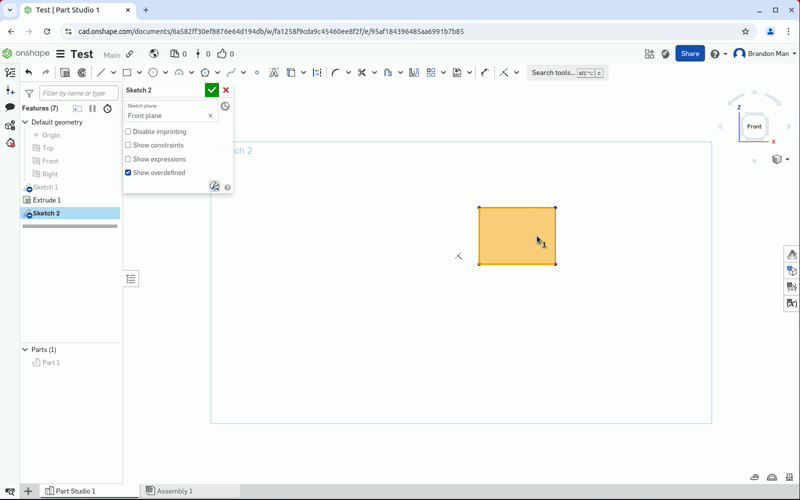
mouse_move(73, 352)
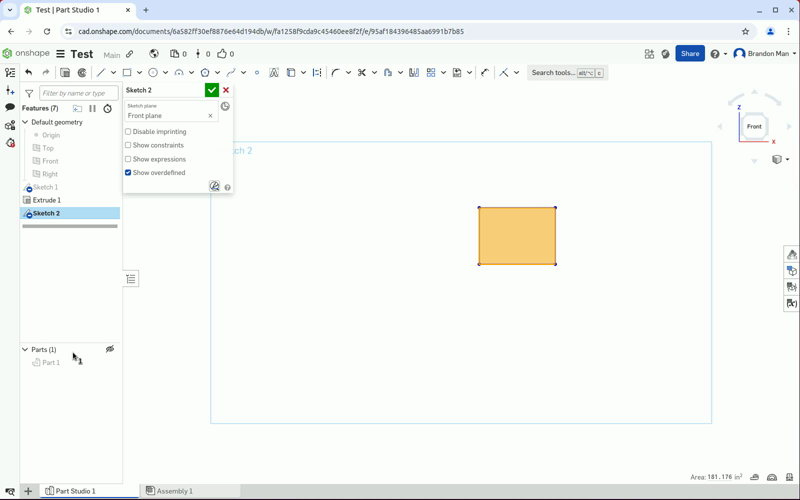
key(shift+y)
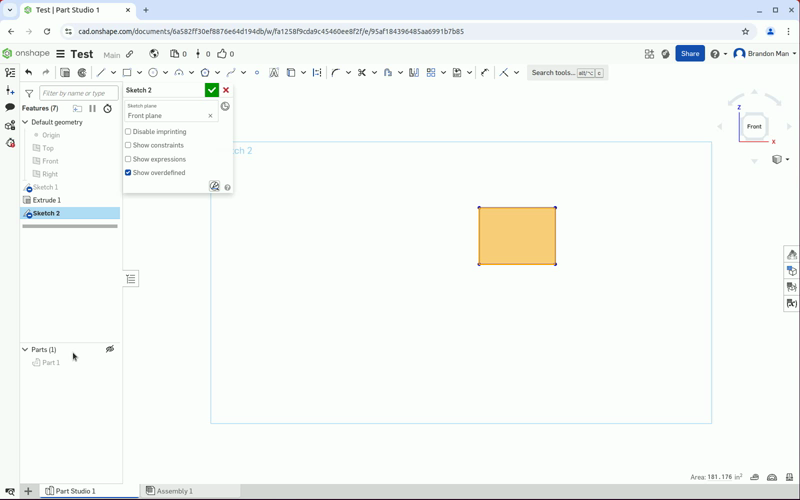
key(shift+e)
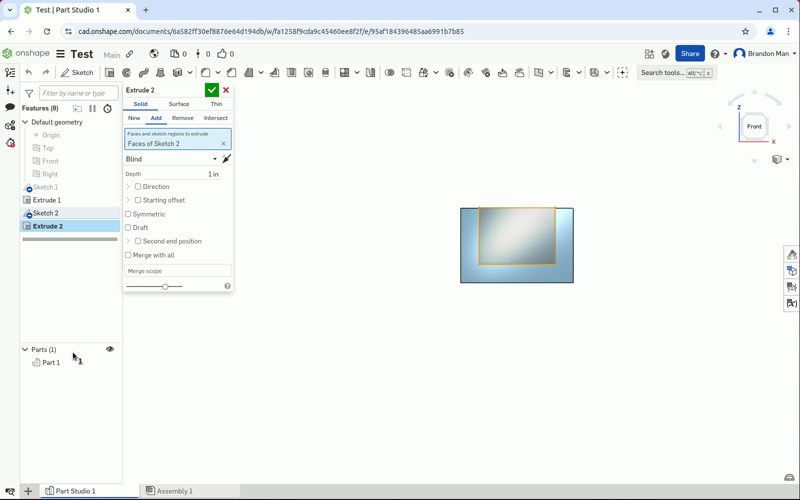
mouse_move(143, 106)
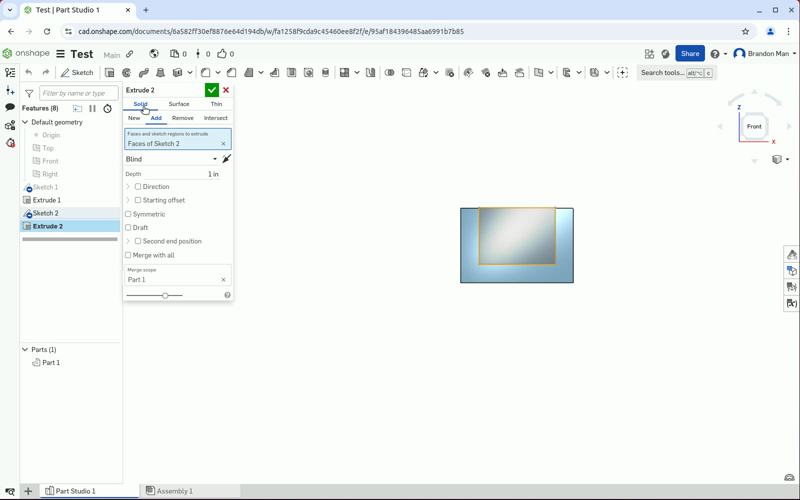
click(143, 106)
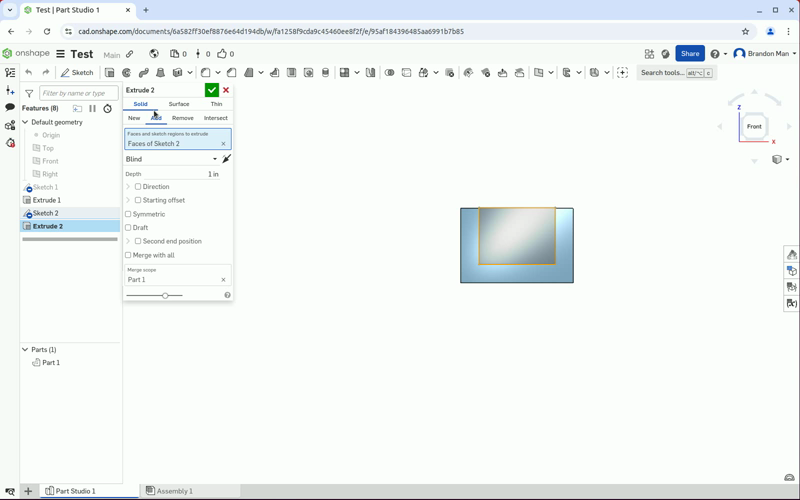
mouse_move(186, 120)
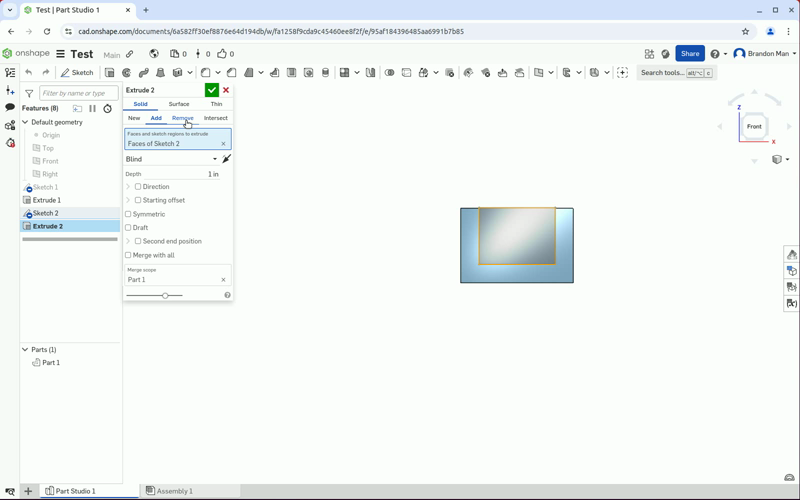
click(186, 120)
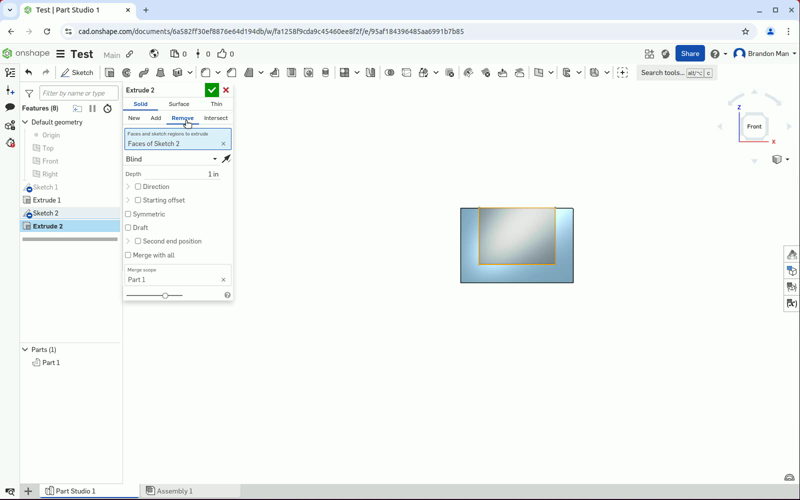
key(tab, 4)
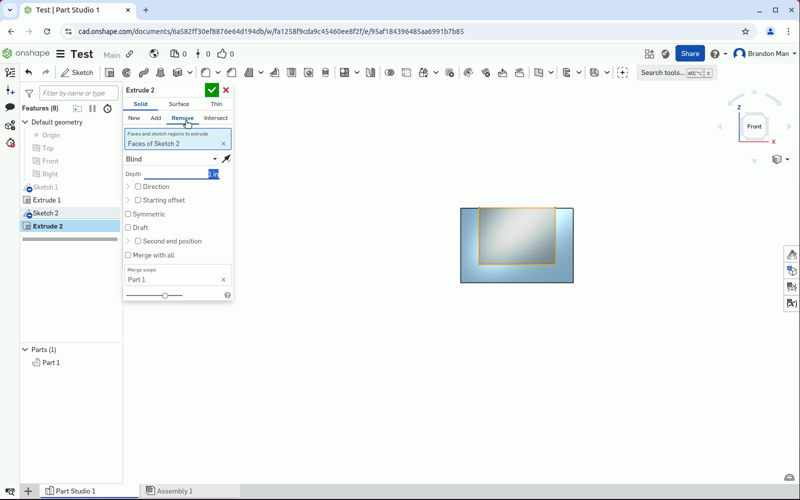
text(19.257)
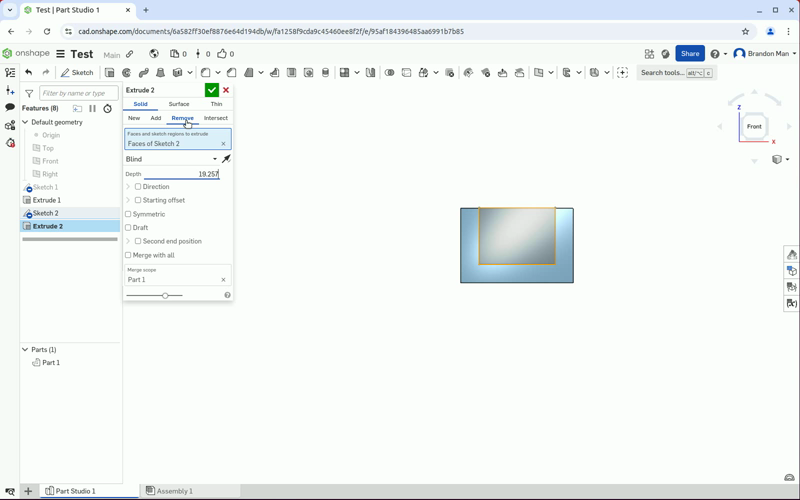
key(tab, 6)
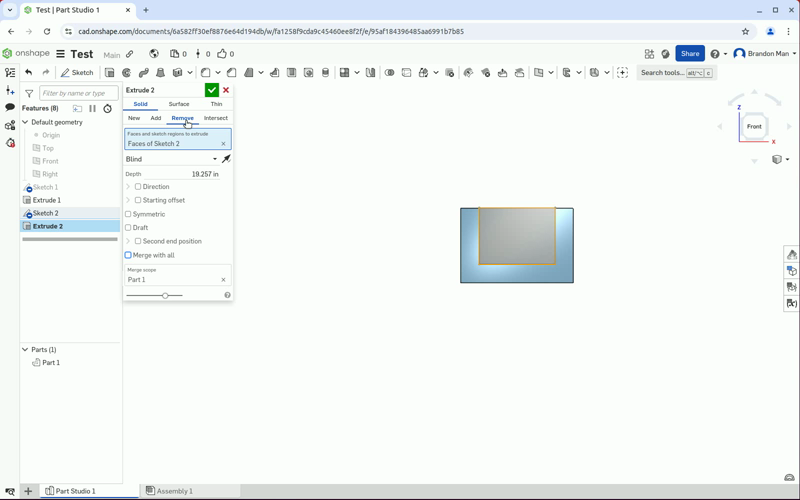
key(space)
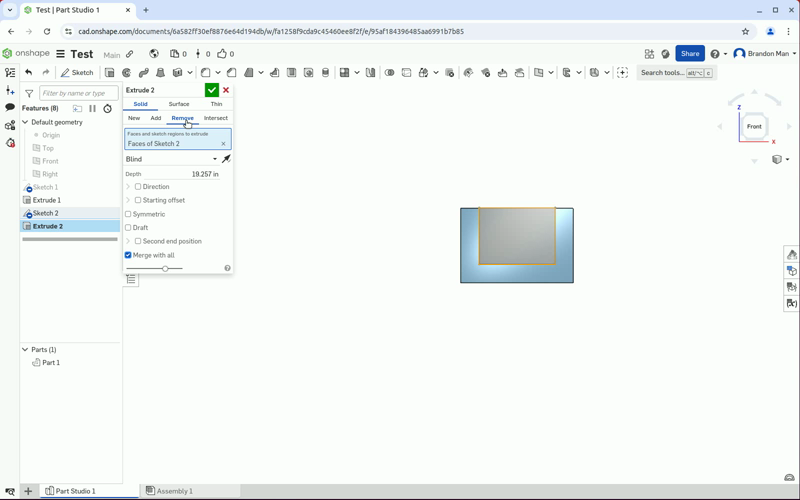
key(enter)
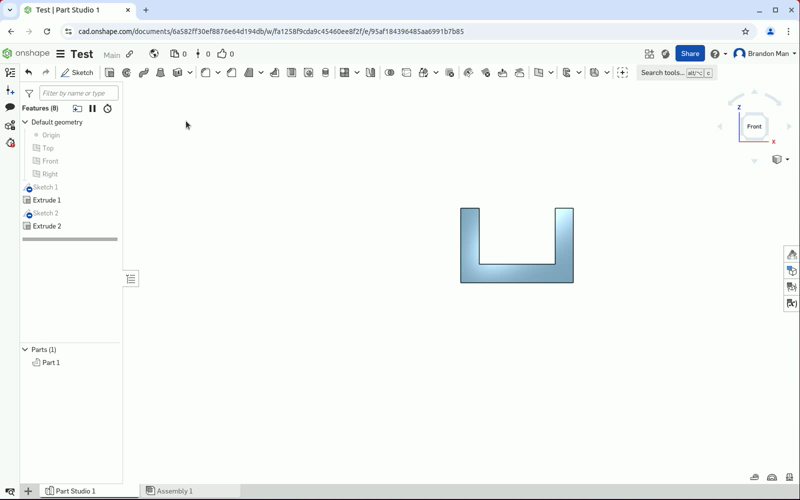
key(shift+h)
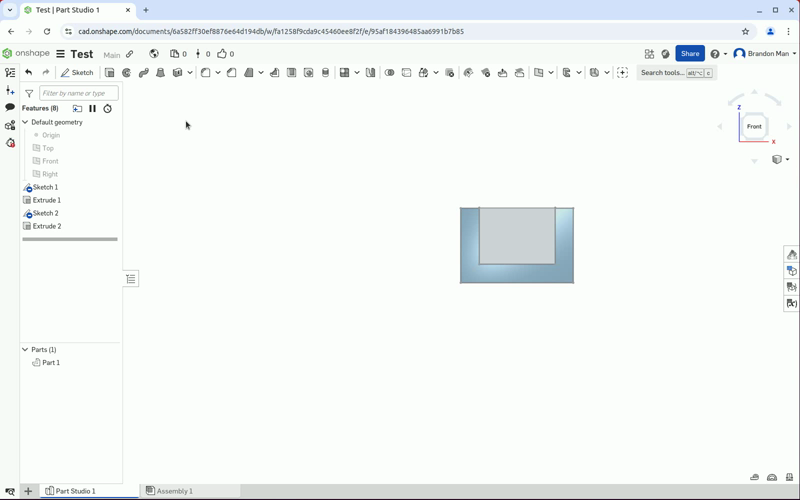
key(shift+h)
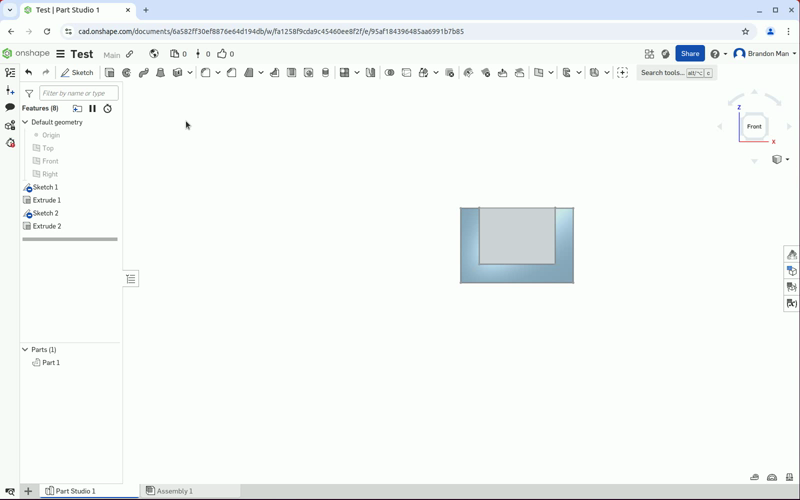
key(shift+7)
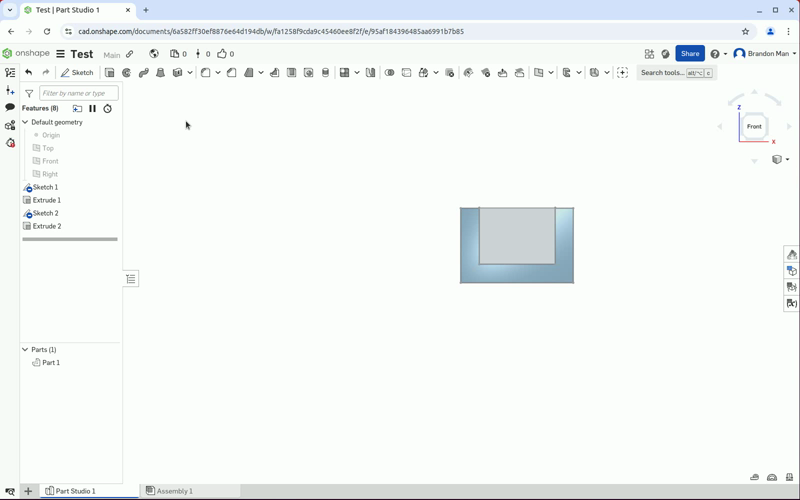
key(left, 2)
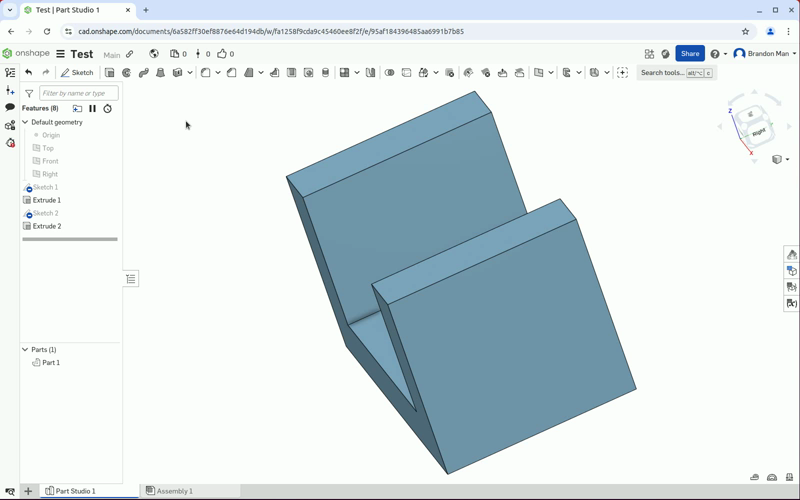
key(down, 2)
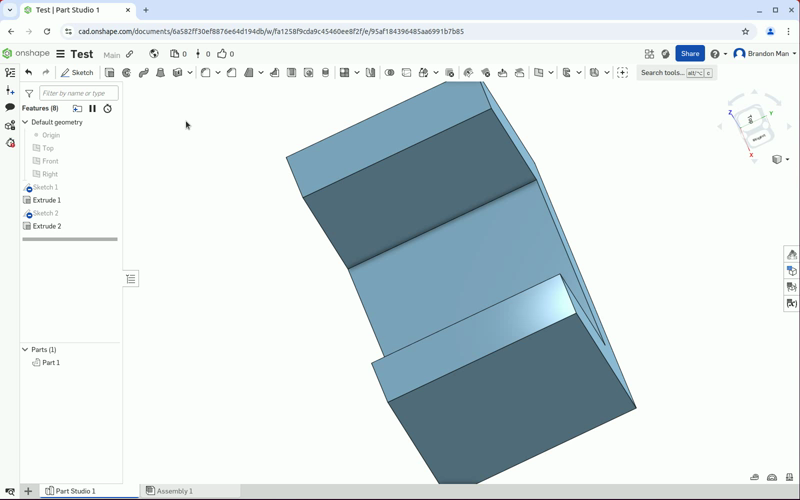
key(up, 2)
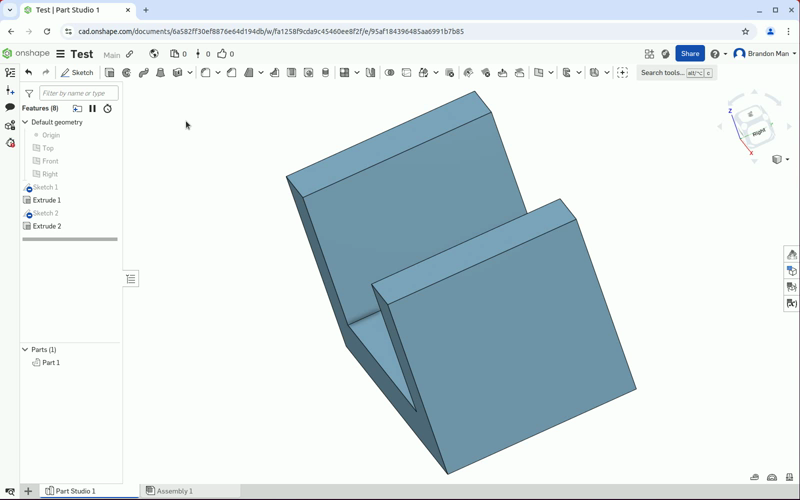
key(right, 2)
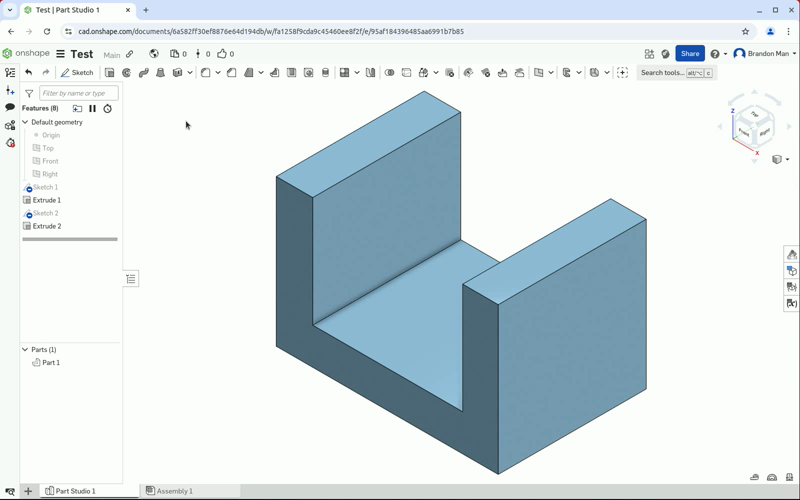
mouse_move(73, 189)
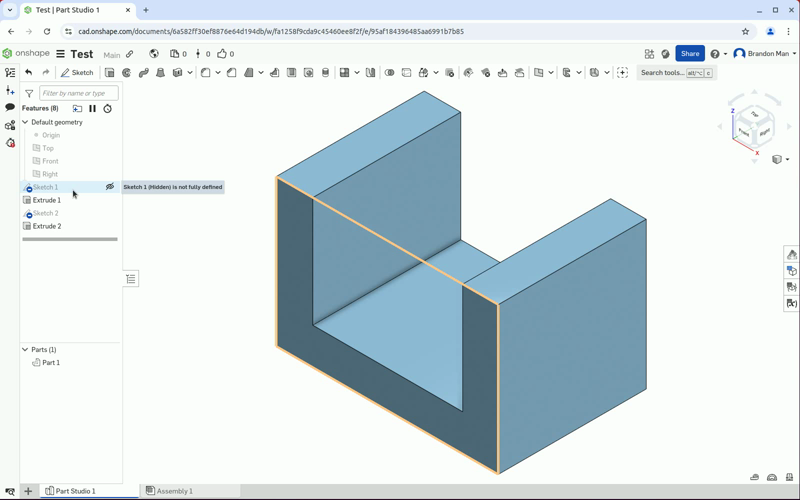
click(73, 189)